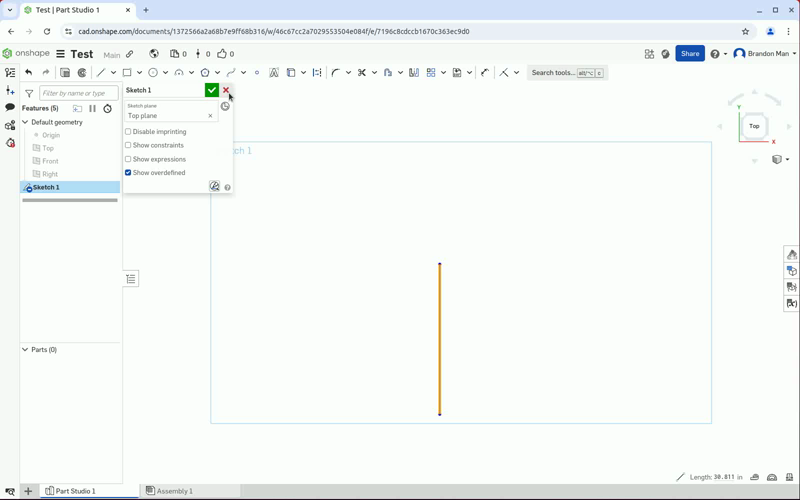
key(shift+h)
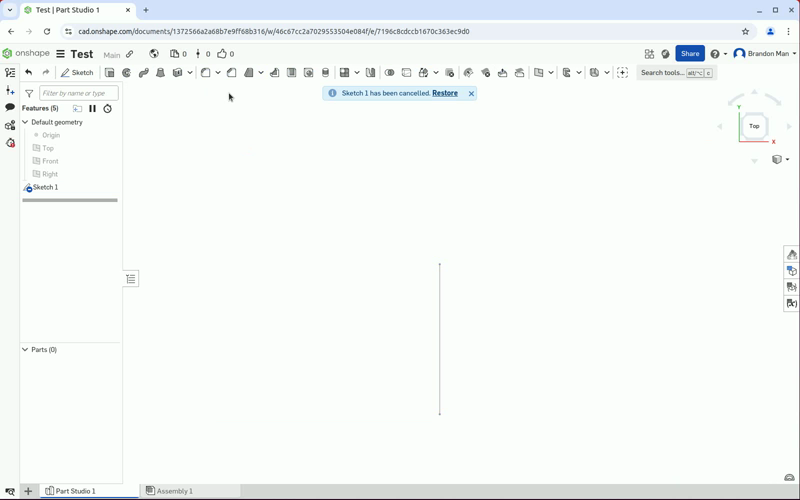
key(shift+s)
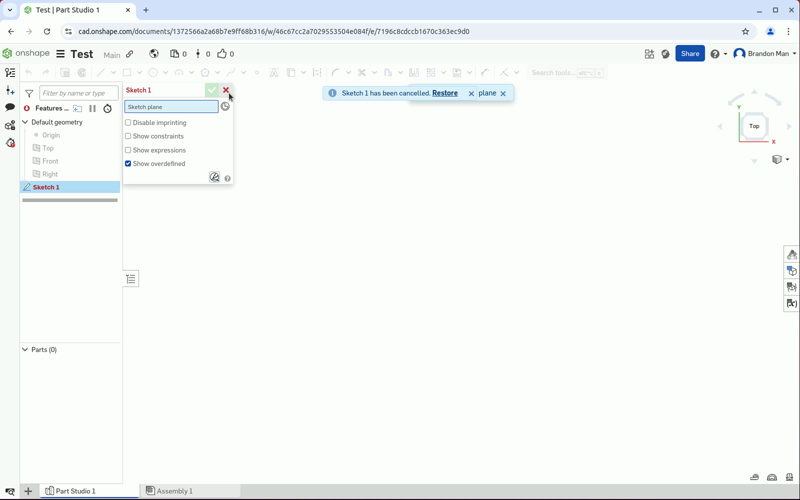
mouse_move(73, 150)
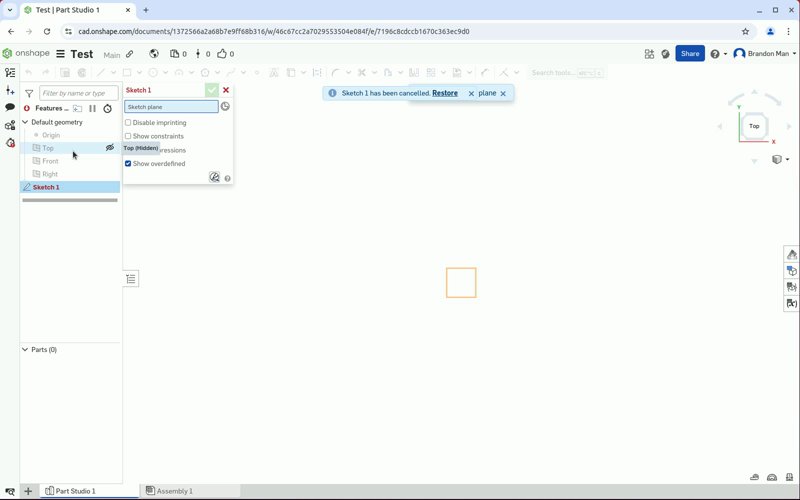
click(73, 150)
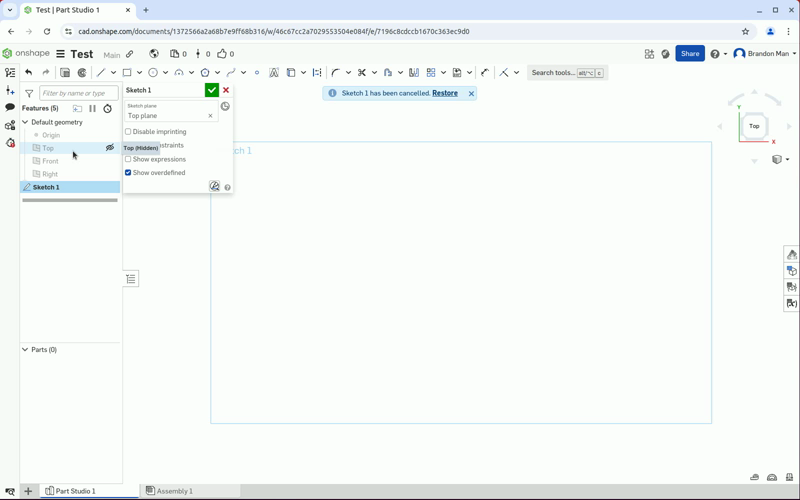
mouse_move(73, 352)
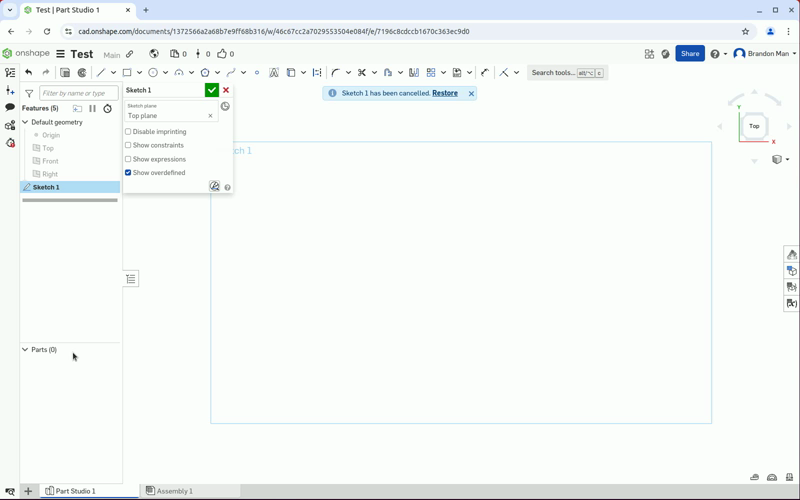
key(y)
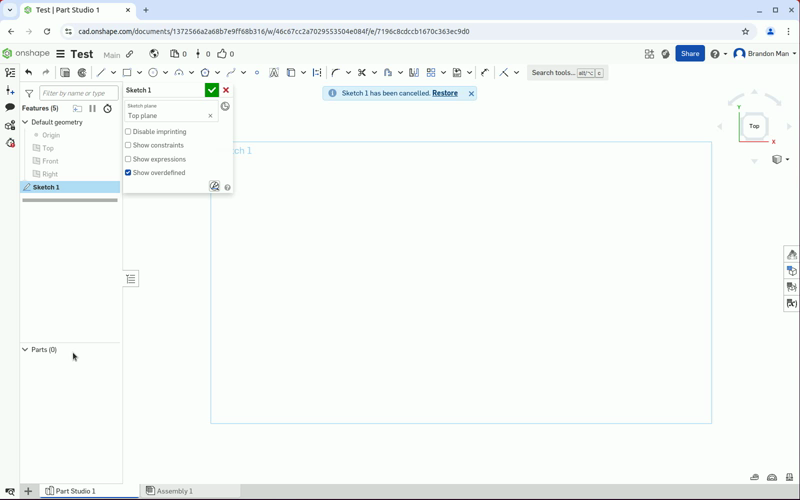
key(l)
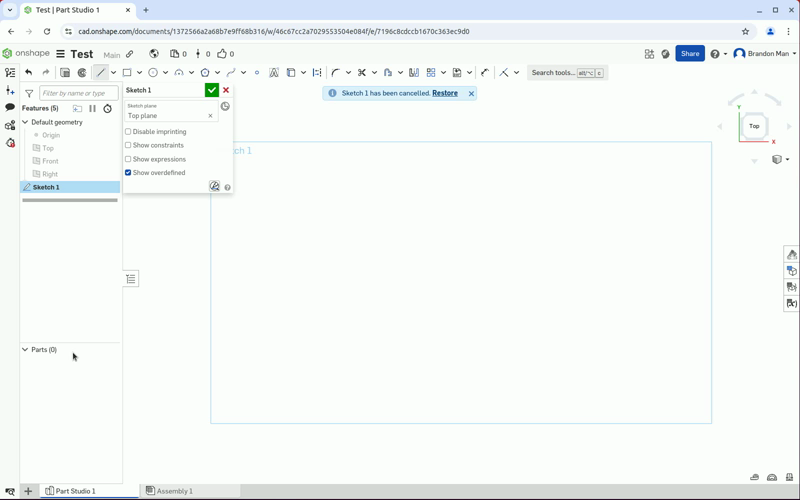
key_down(shift)
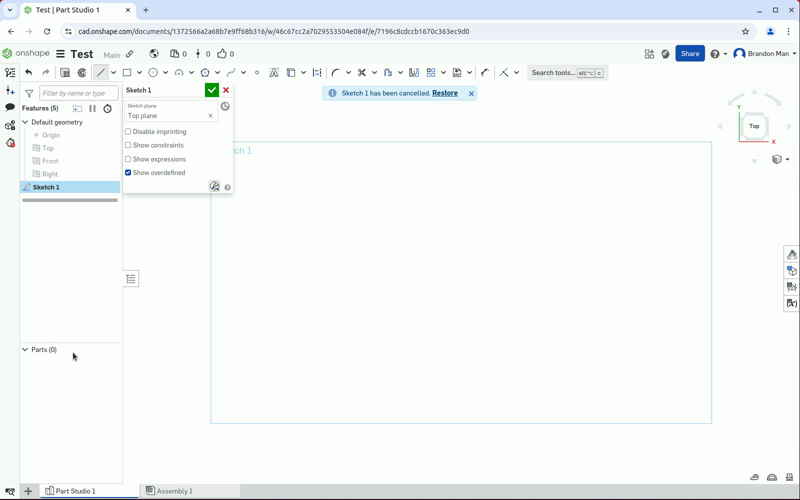
mouse_move(363, 339)
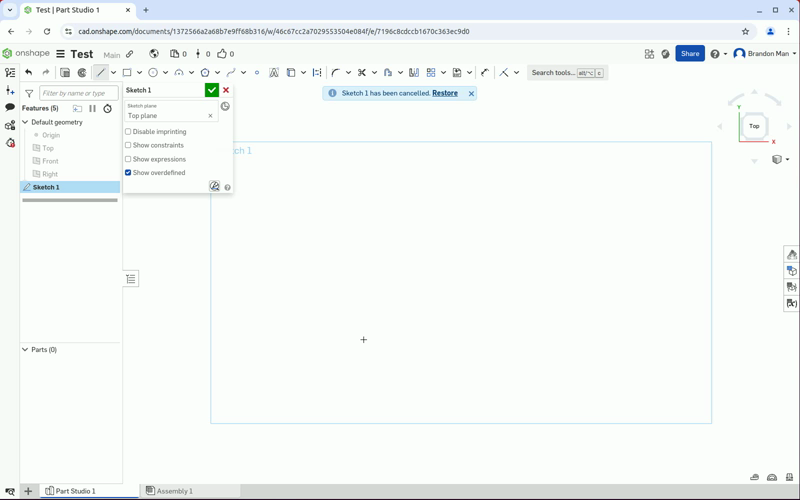
click(363, 339)
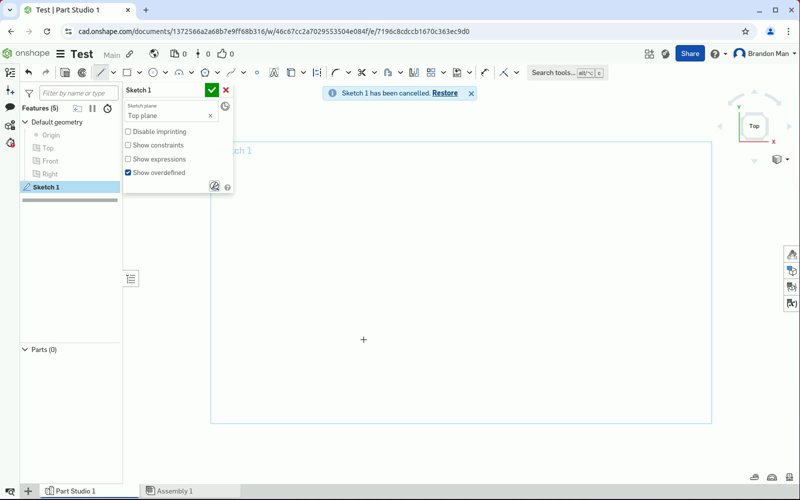
key_up(shift)
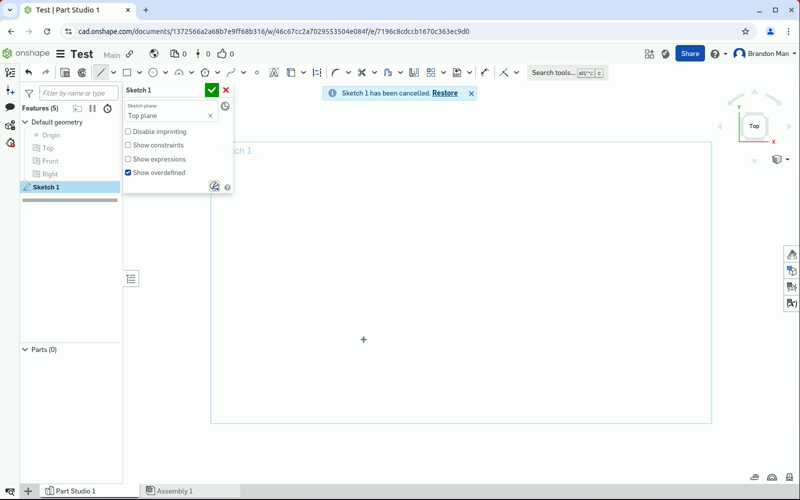
key_down(shift)
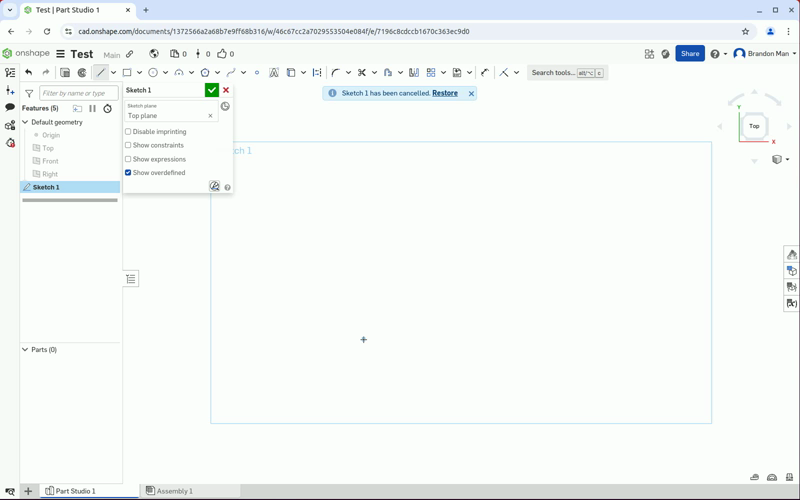
mouse_move(461, 394)
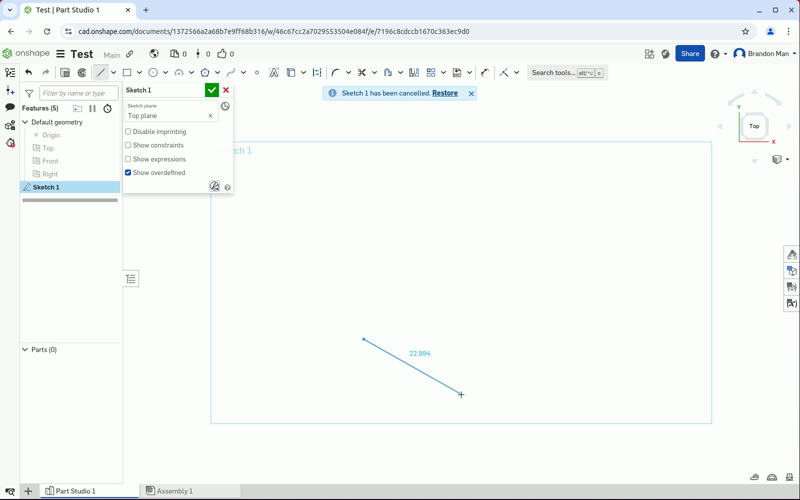
click(461, 394)
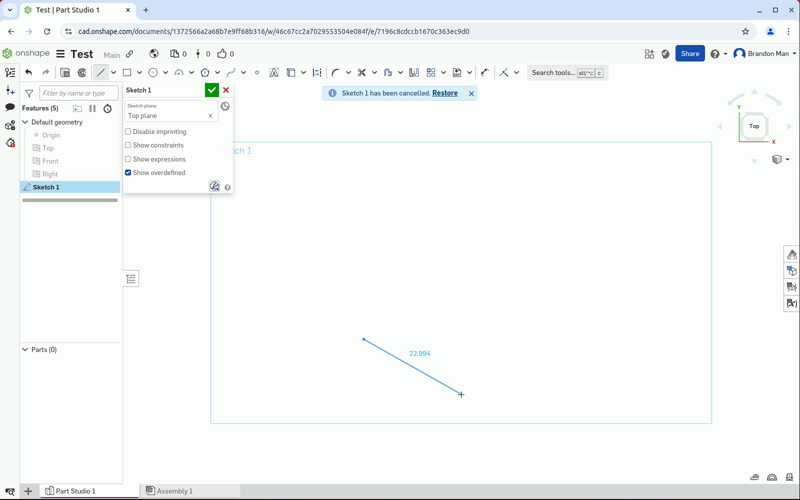
key_up(shift)
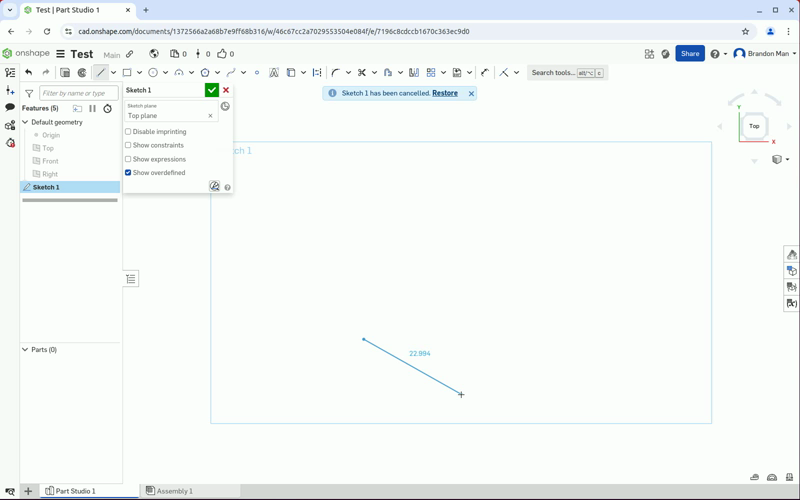
key_down(shift)
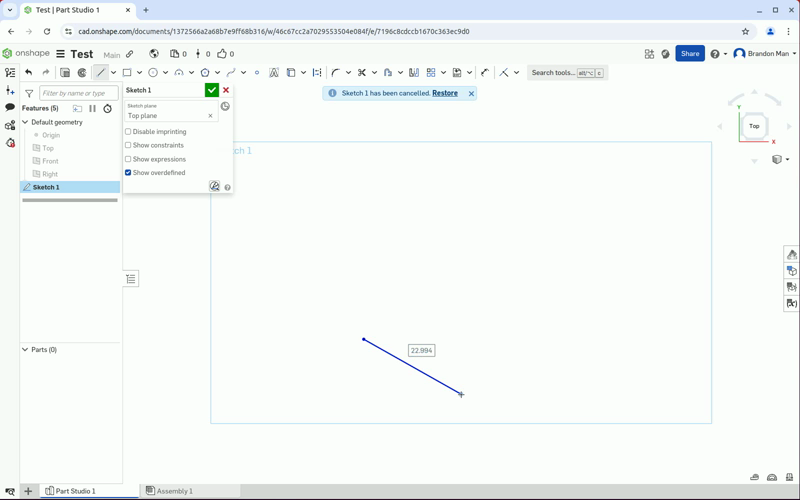
mouse_move(557, 339)
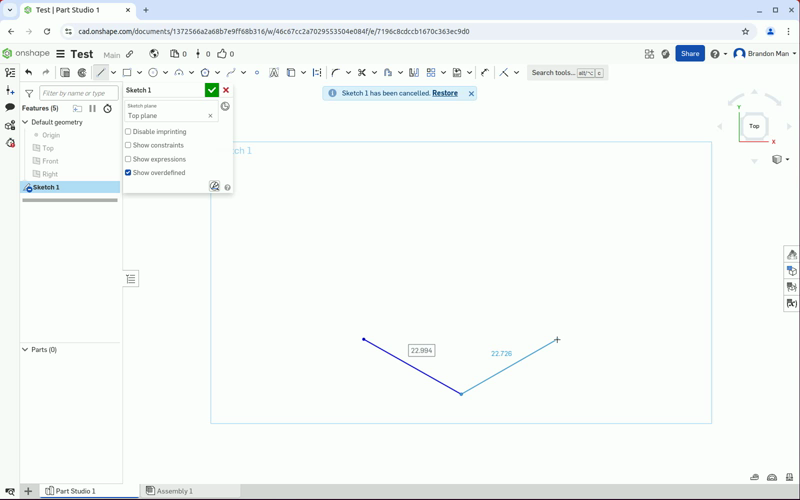
click(557, 339)
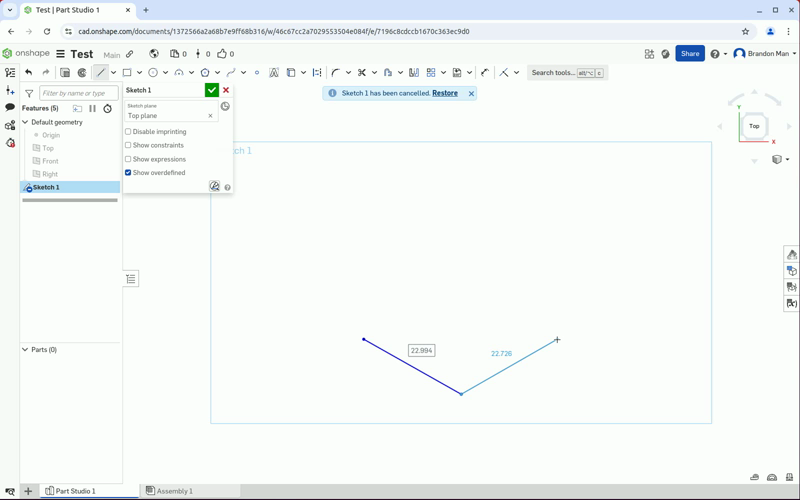
key_up(shift)
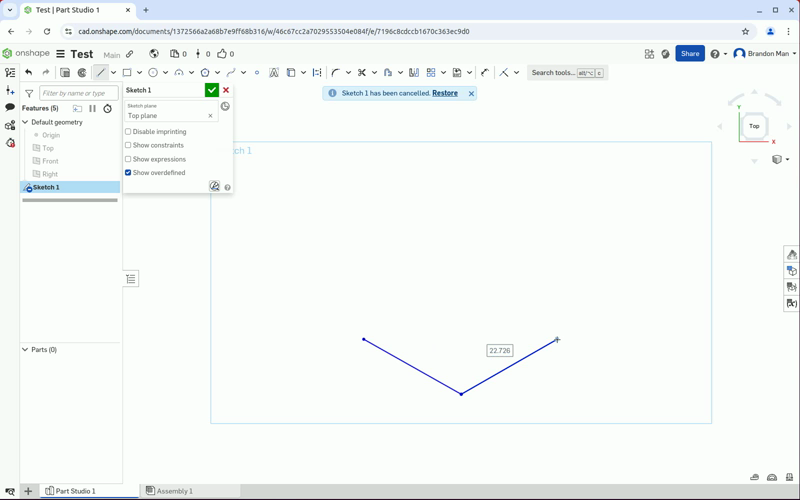
key_down(shift)
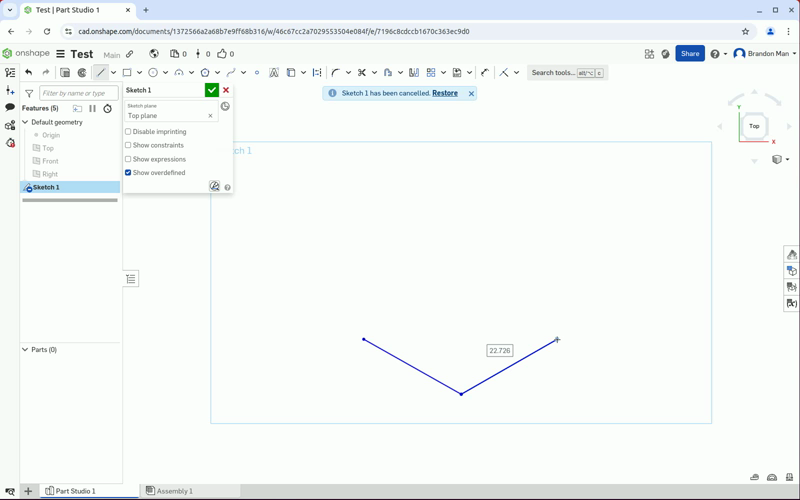
mouse_move(557, 227)
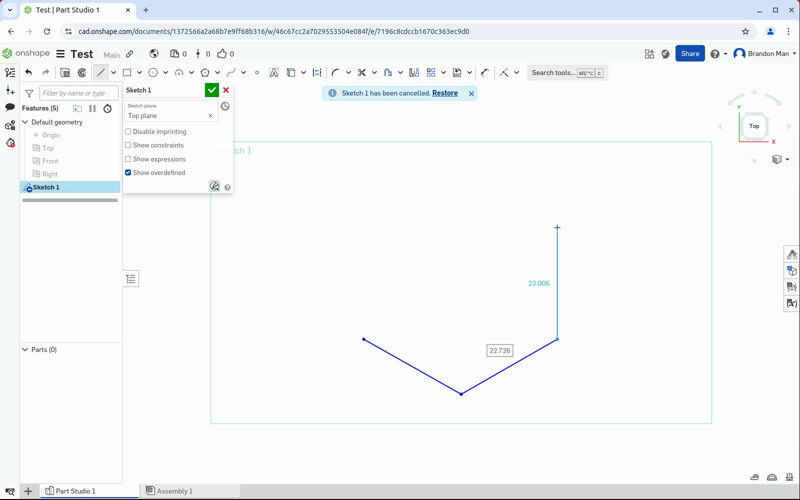
click(557, 227)
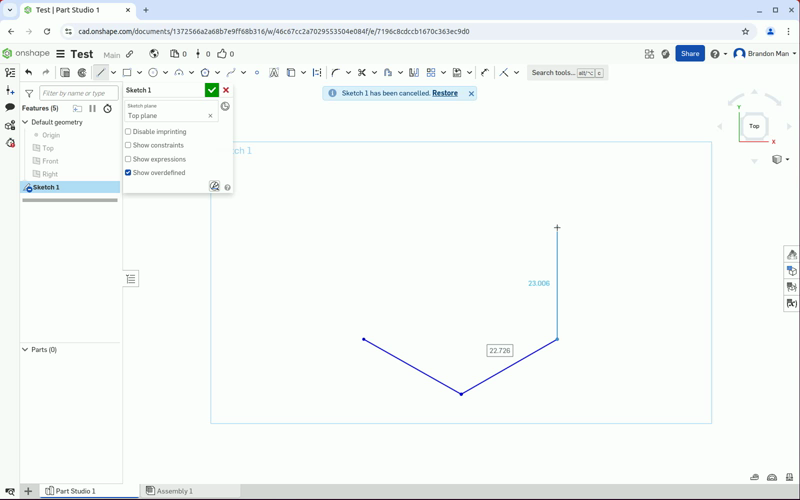
key_up(shift)
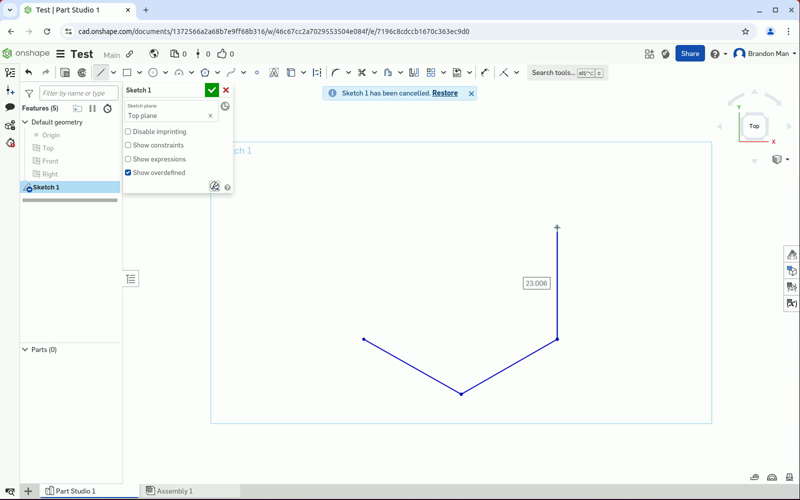
key_down(shift)
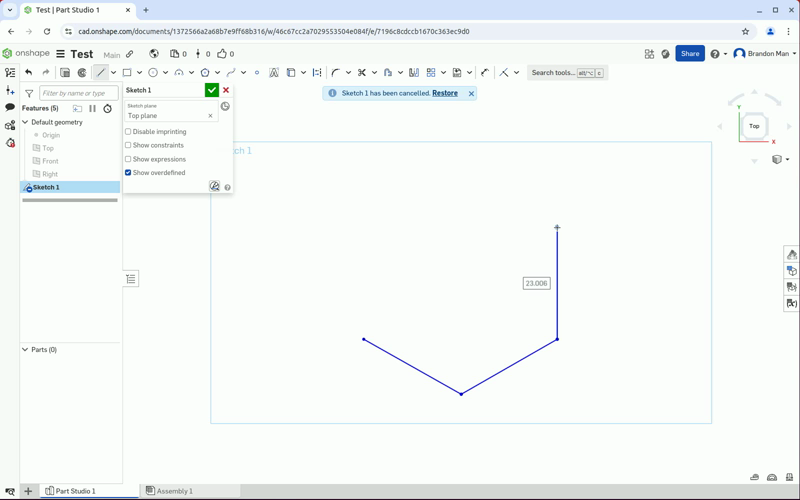
mouse_move(461, 171)
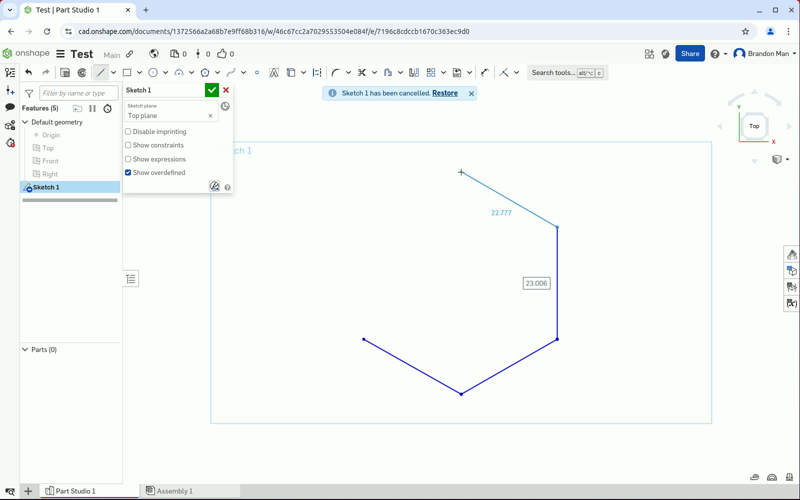
click(461, 171)
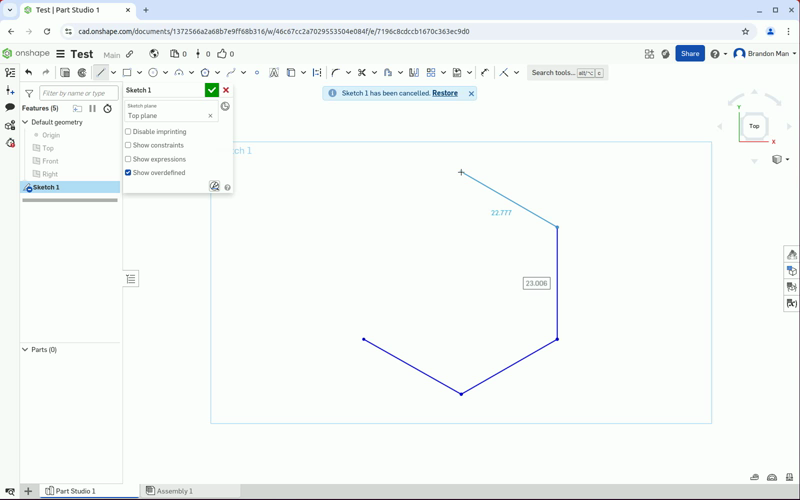
key_up(shift)
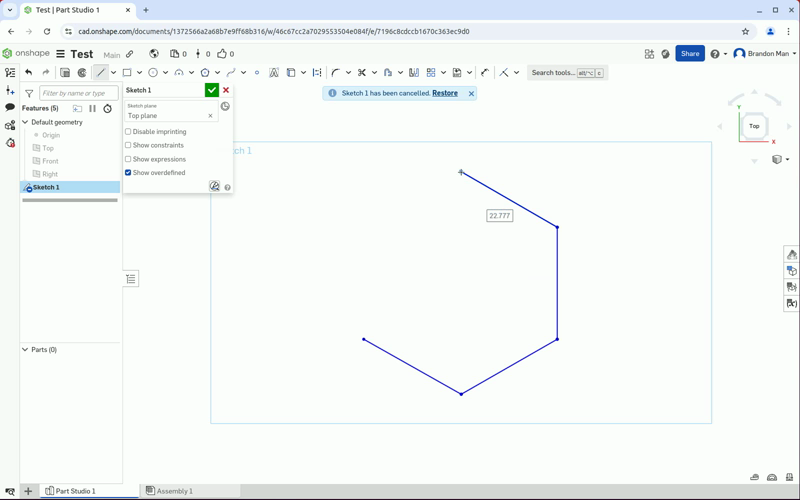
key_down(shift)
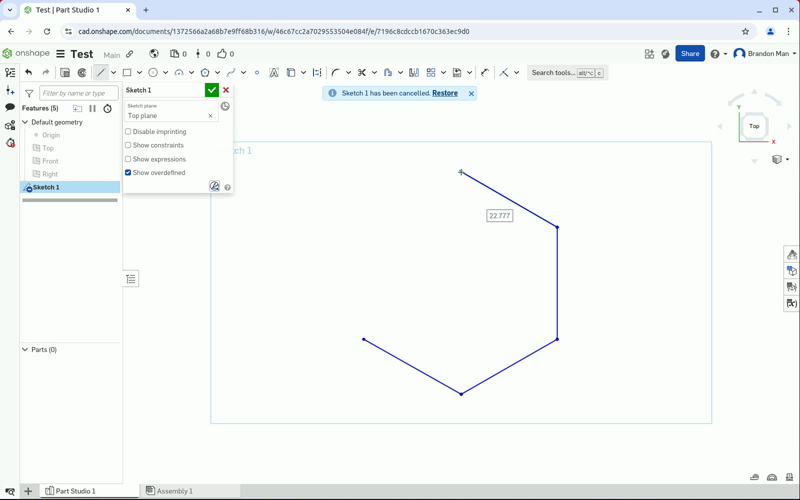
mouse_move(363, 227)
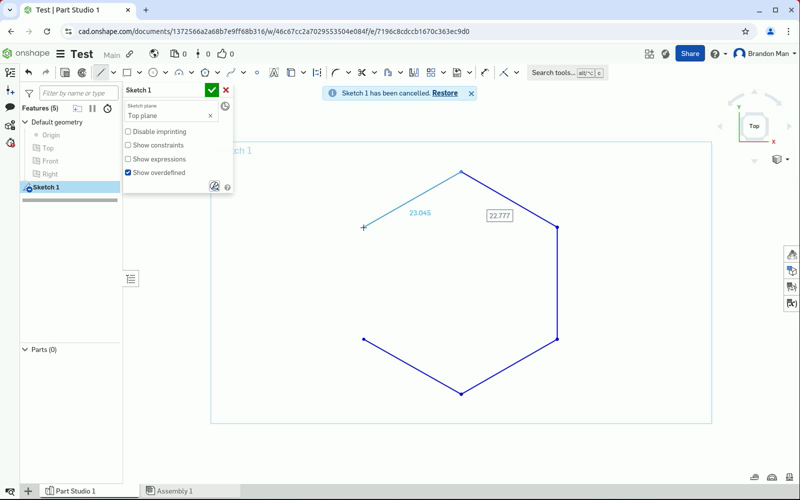
click(363, 227)
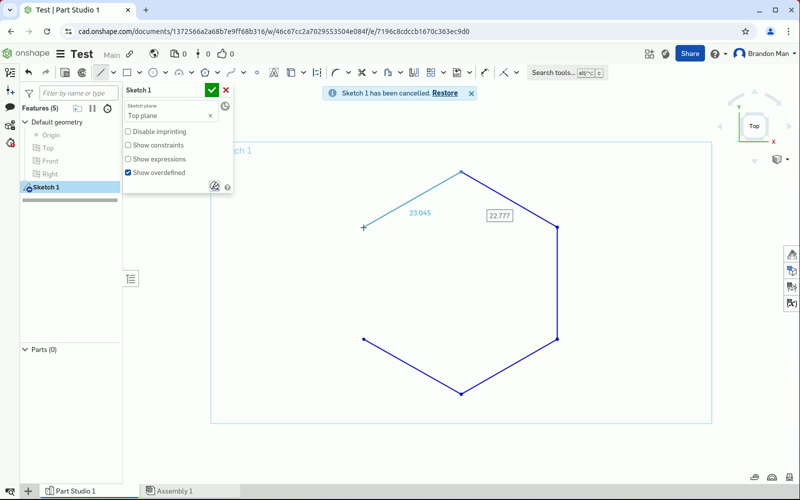
key_up(shift)
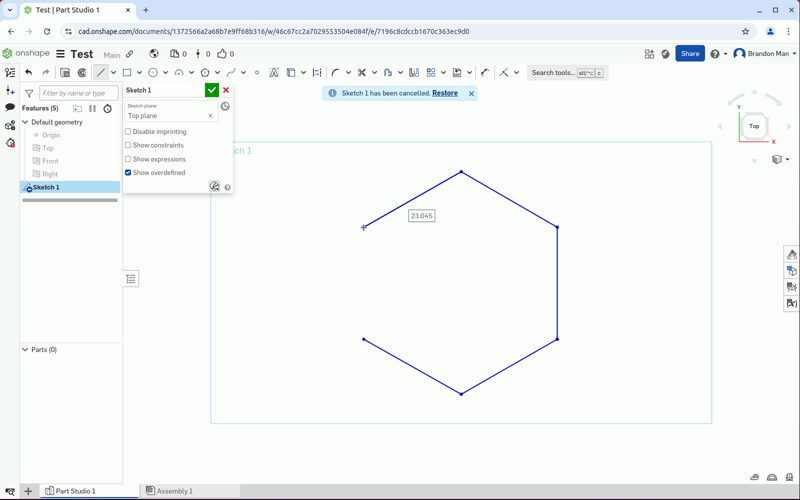
key_down(shift)
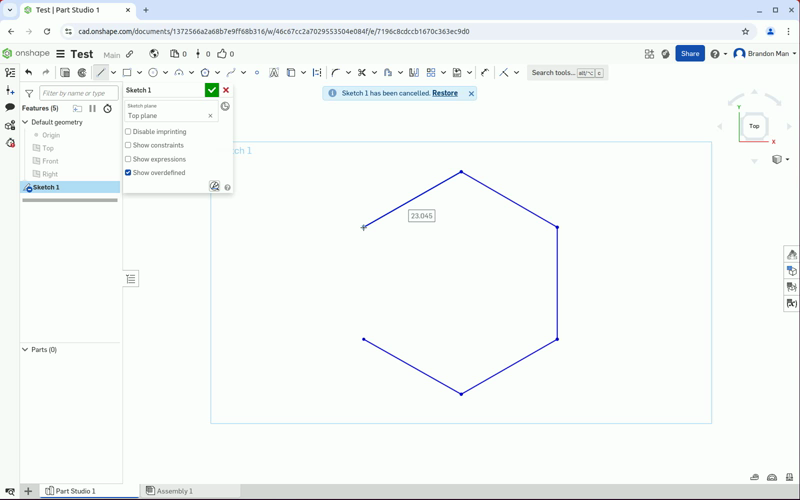
mouse_move(363, 339)
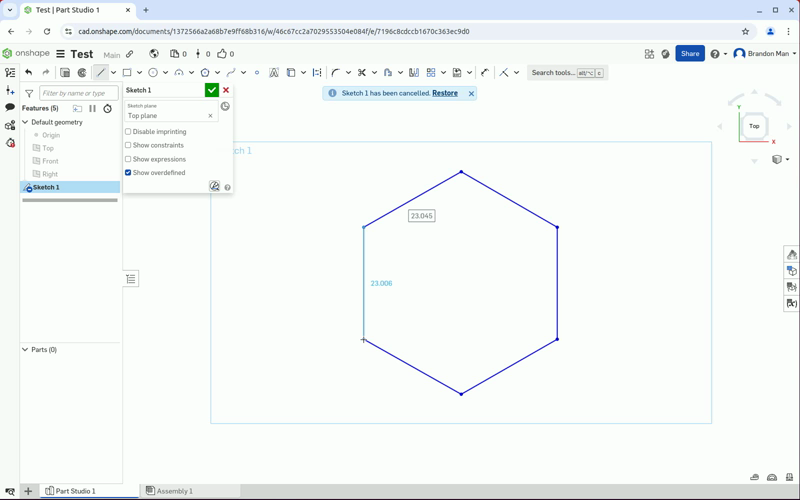
key_up(shift)
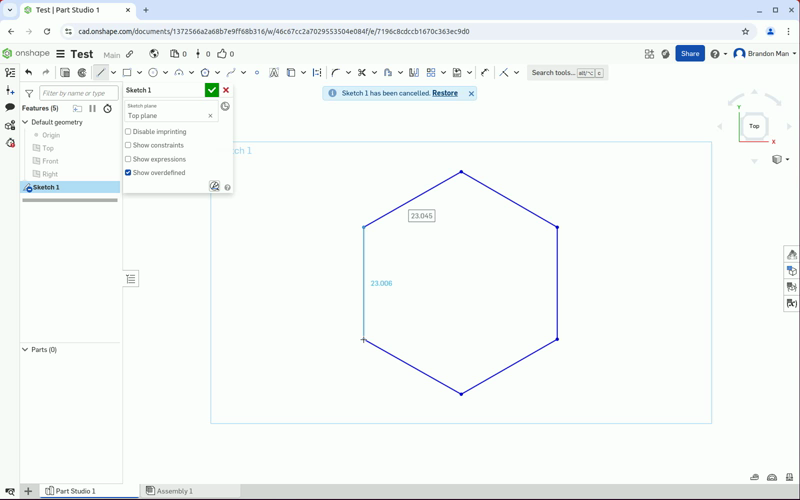
click(363, 339)
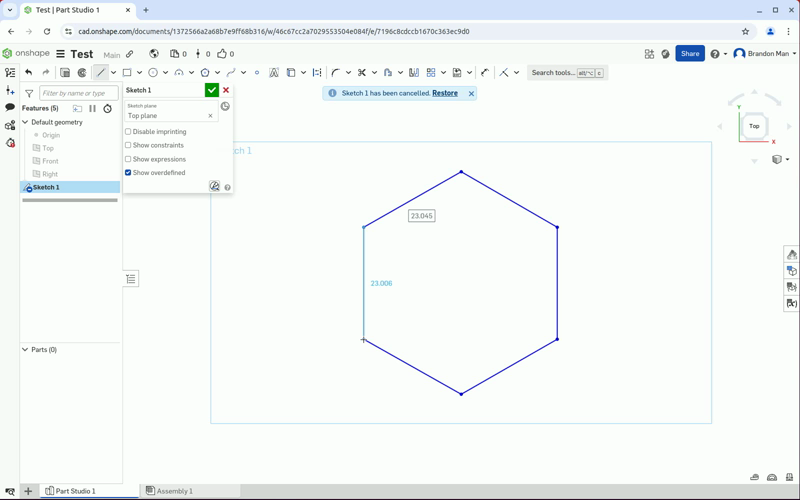
key(esc)
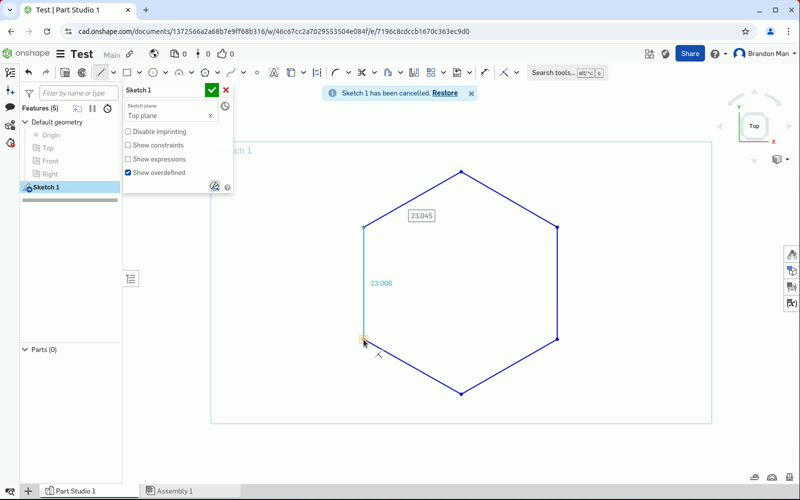
key(c)
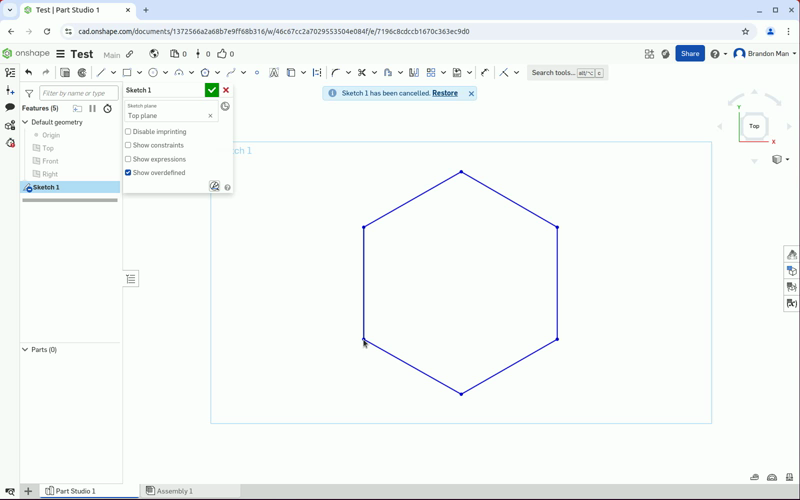
key_down(shift)
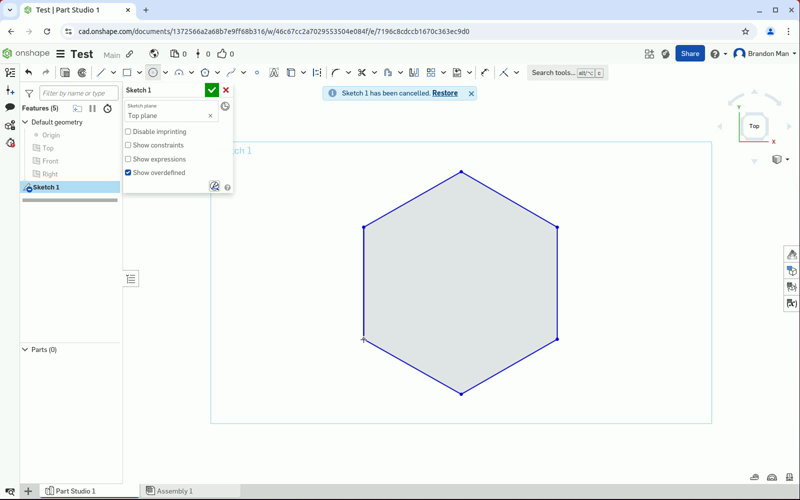
mouse_move(461, 284)
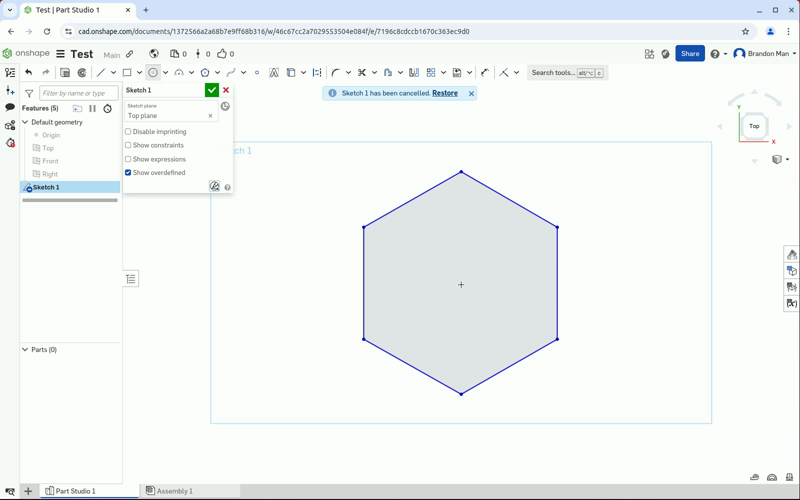
click(461, 284)
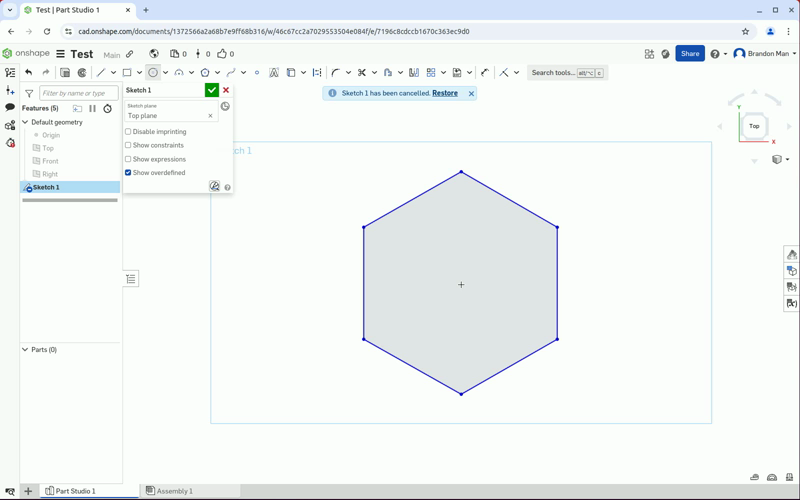
key_up(shift)
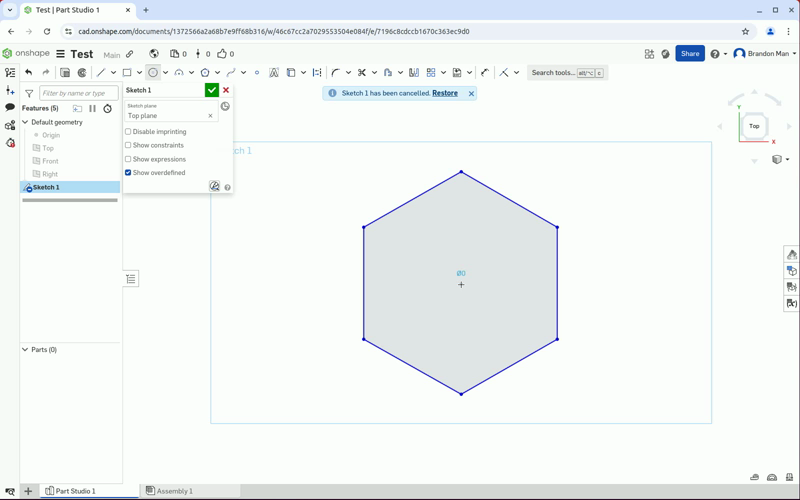
mouse_move(549, 284)
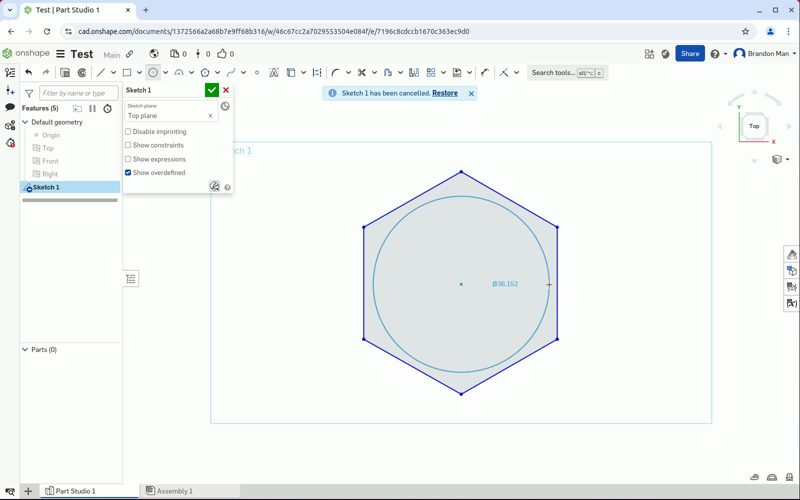
click(549, 284)
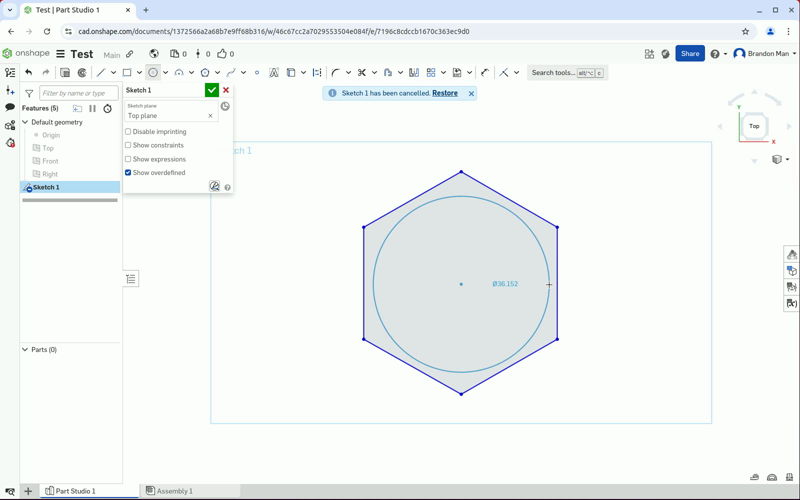
key(esc)
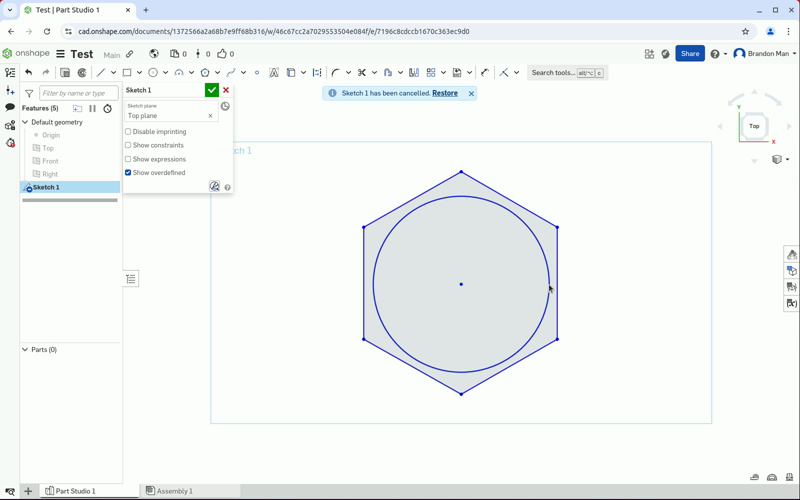
mouse_move(371, 230)
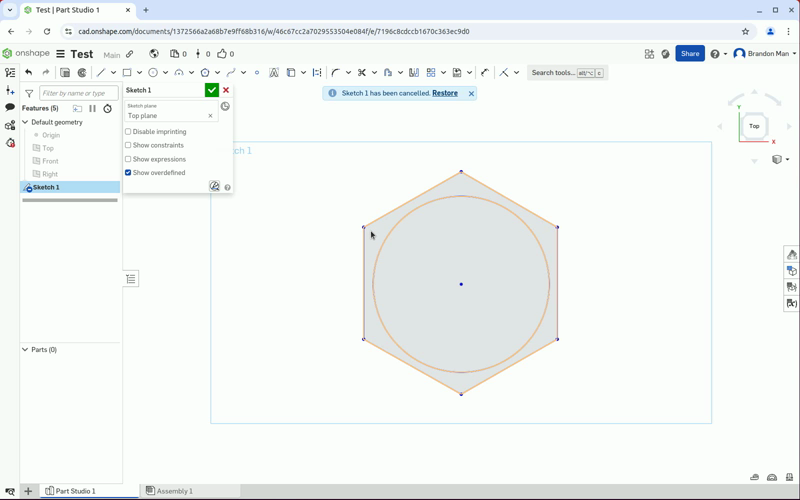
click(371, 230)
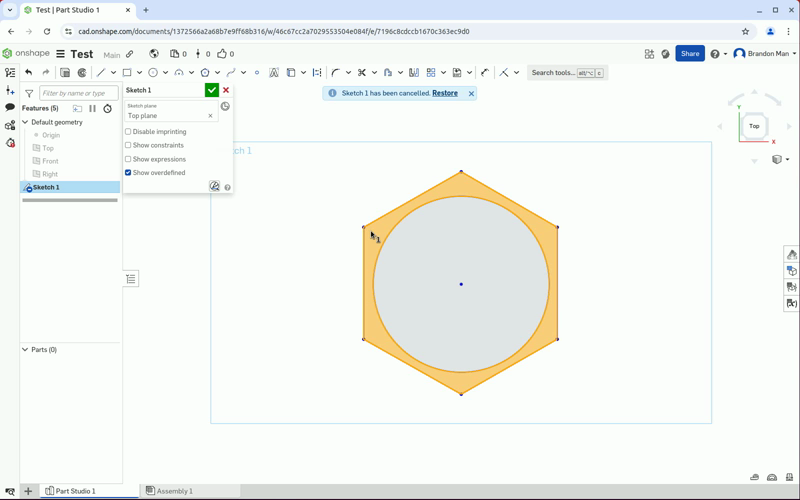
mouse_move(73, 352)
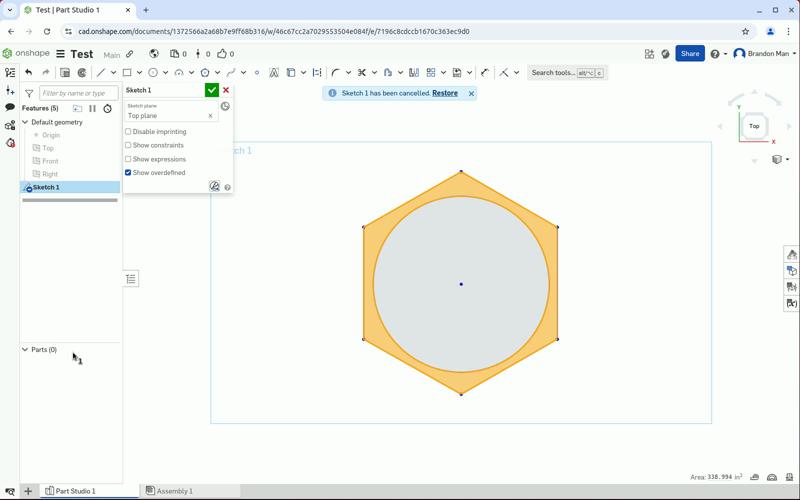
key(shift+y)
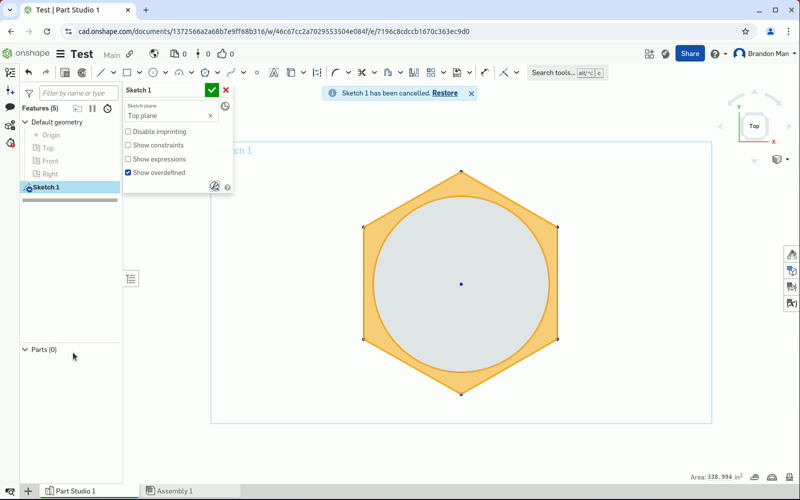
key(shift+e)
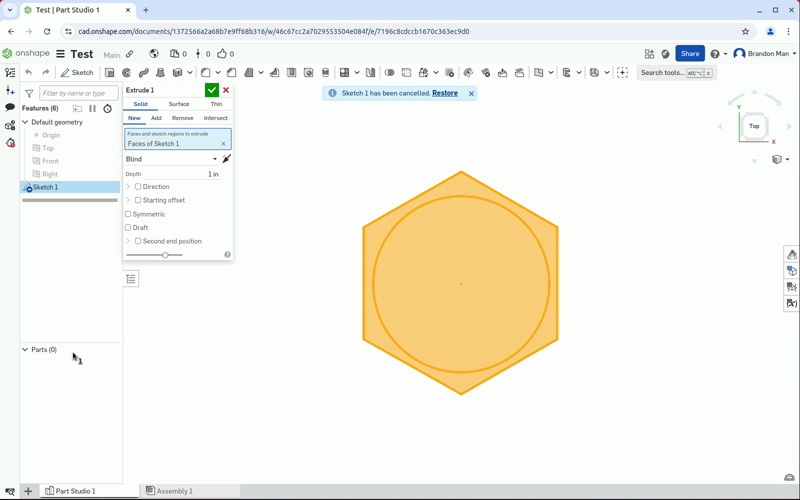
mouse_move(143, 106)
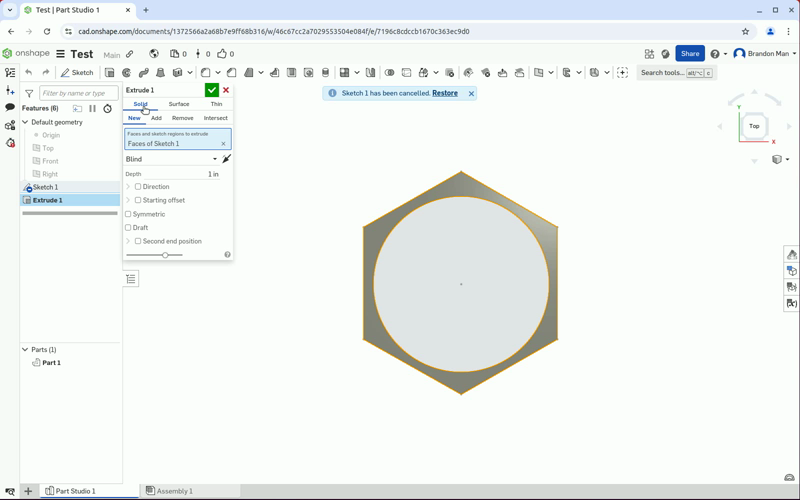
click(143, 106)
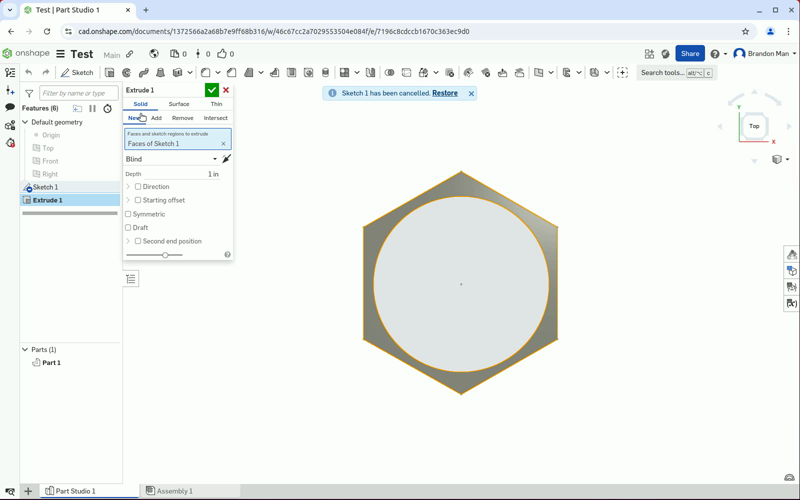
mouse_move(137, 120)
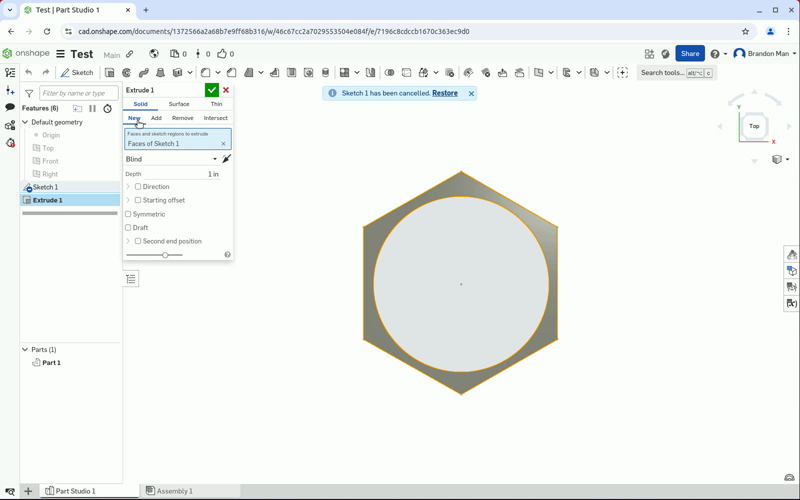
click(137, 120)
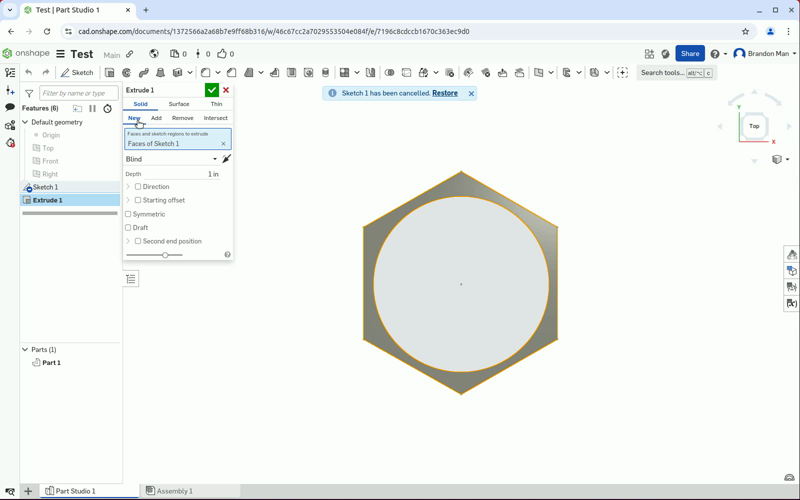
key(tab, 4)
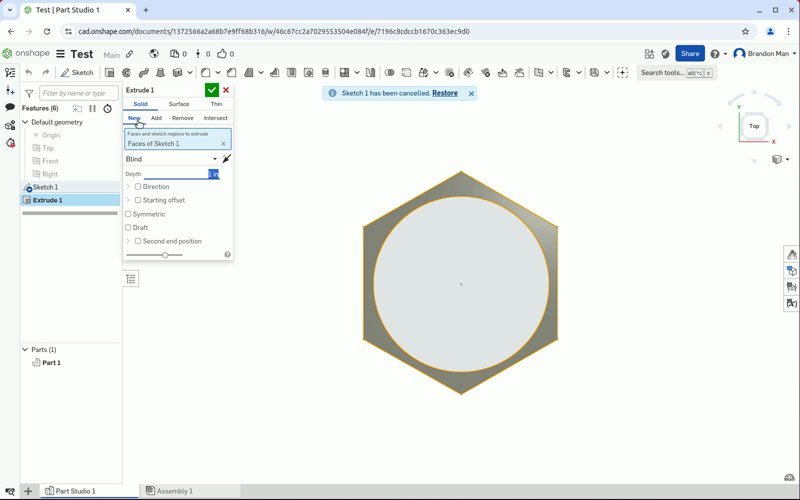
text(8.906)
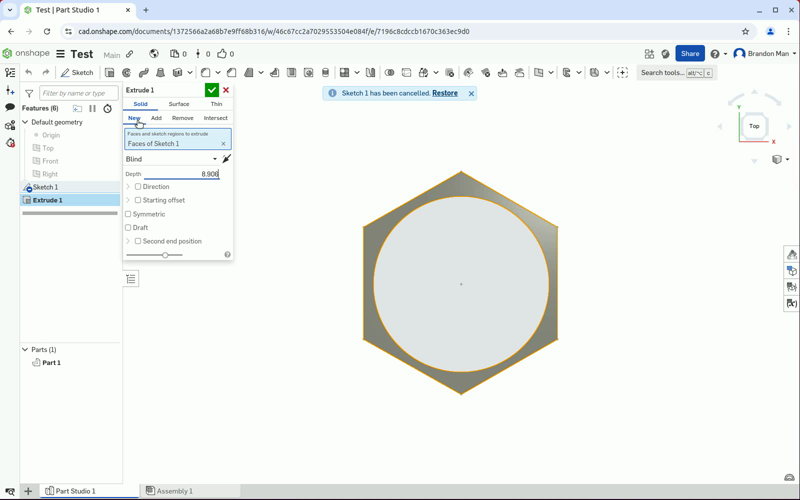
key(enter)
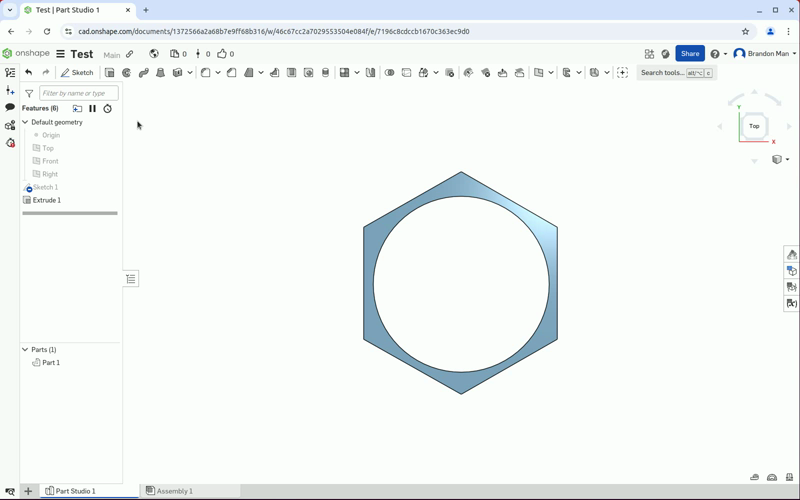
key(shift+h)
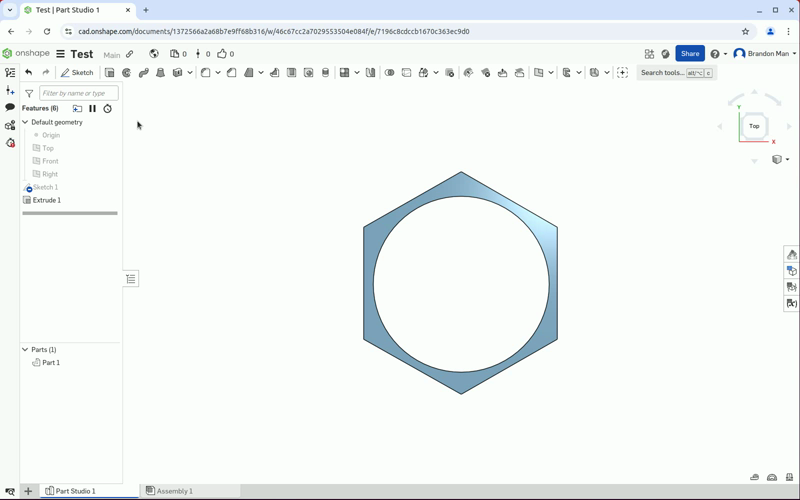
key(shift+h)
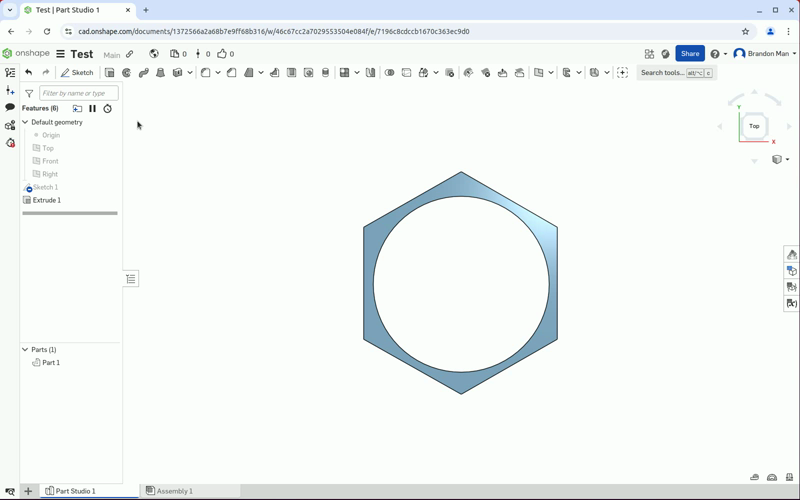
mouse_move(73, 189)
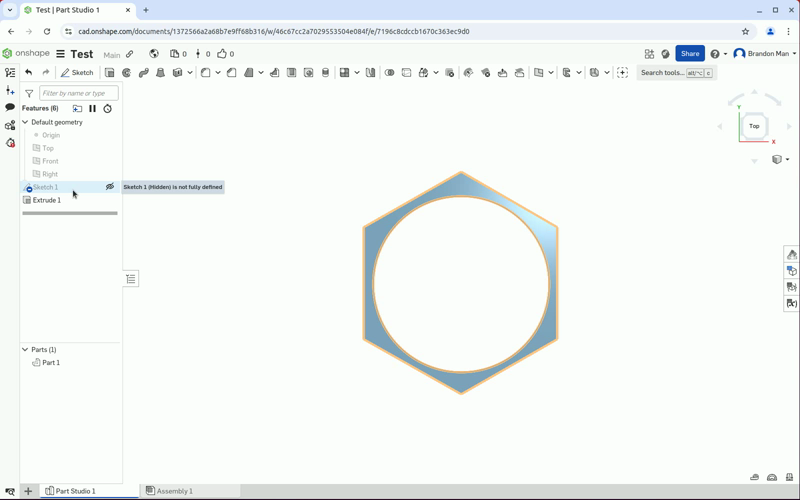
click(73, 189)
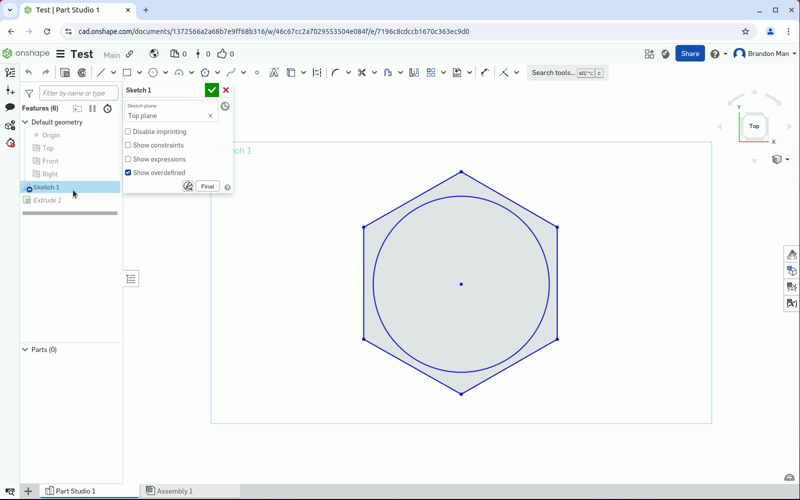
mouse_move(229, 92)
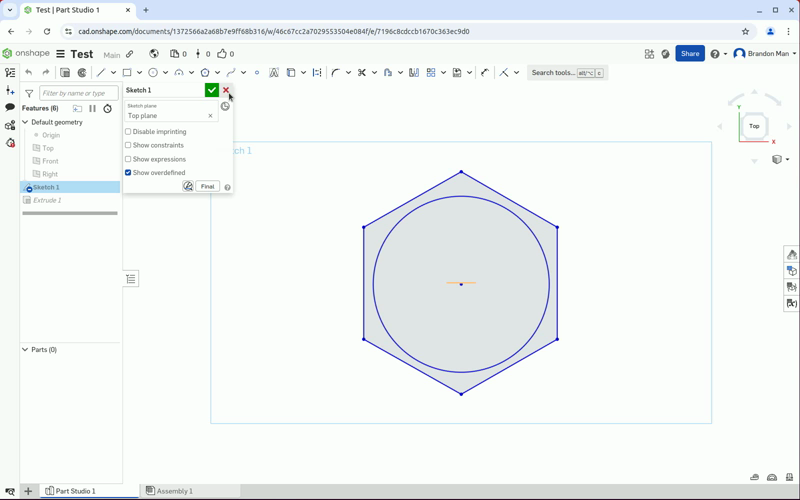
click(229, 92)
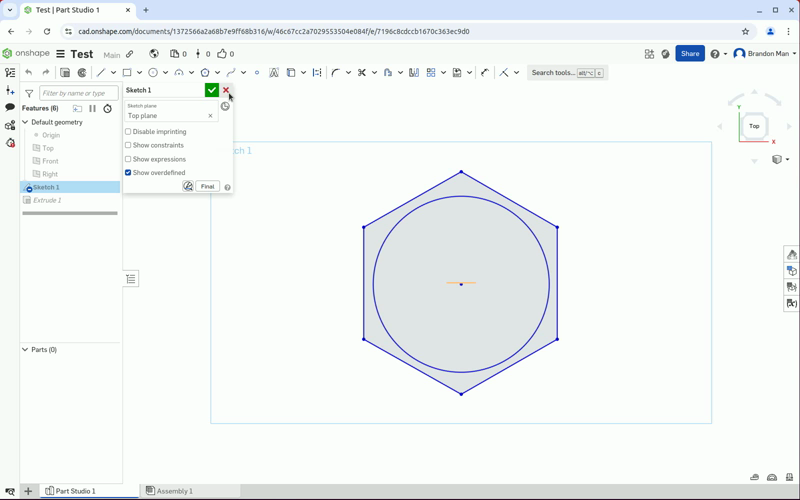
key(shift+s)
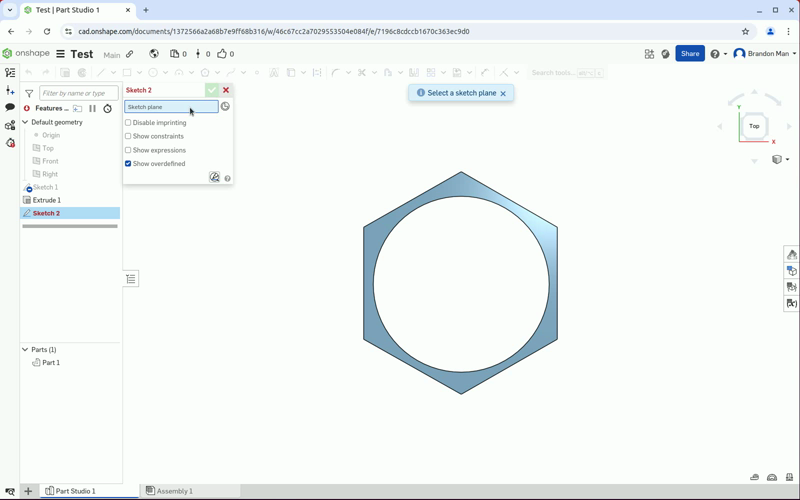
mouse_move(73, 150)
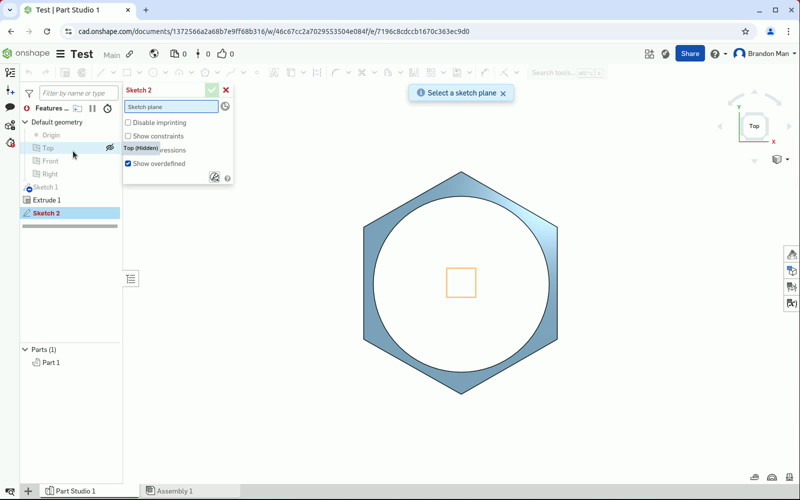
click(73, 150)
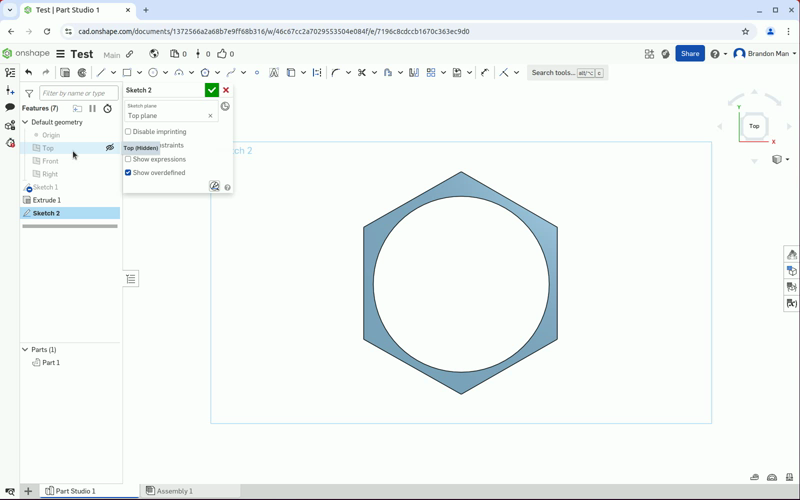
mouse_move(73, 352)
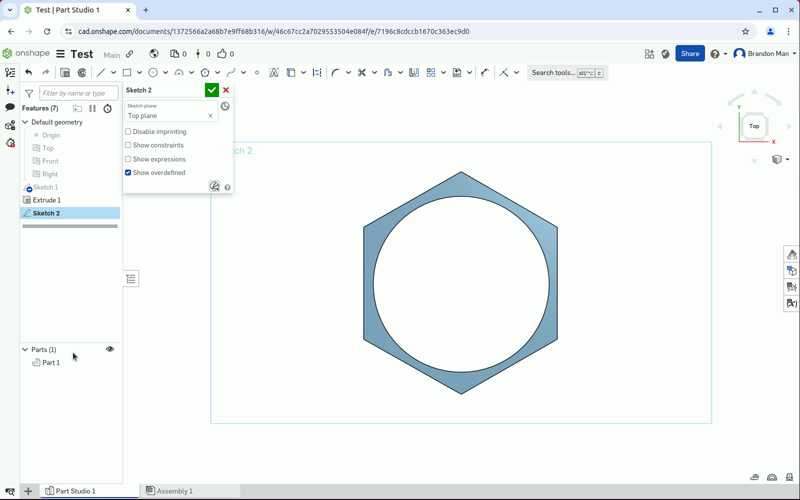
key(y)
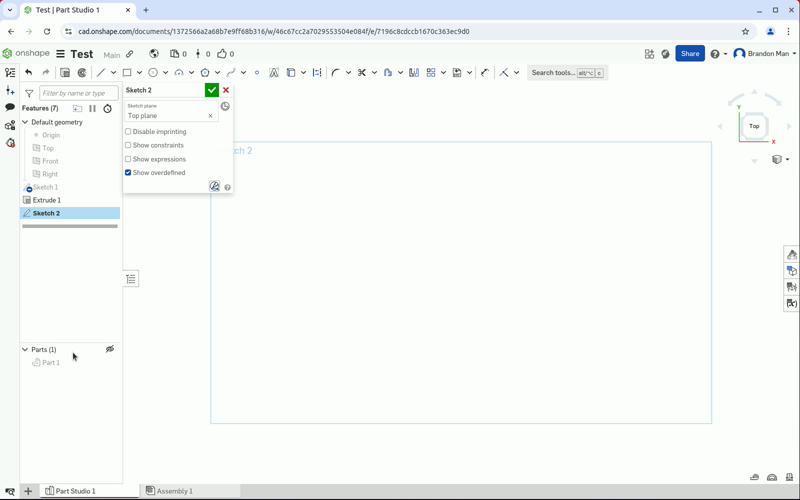
key(c)
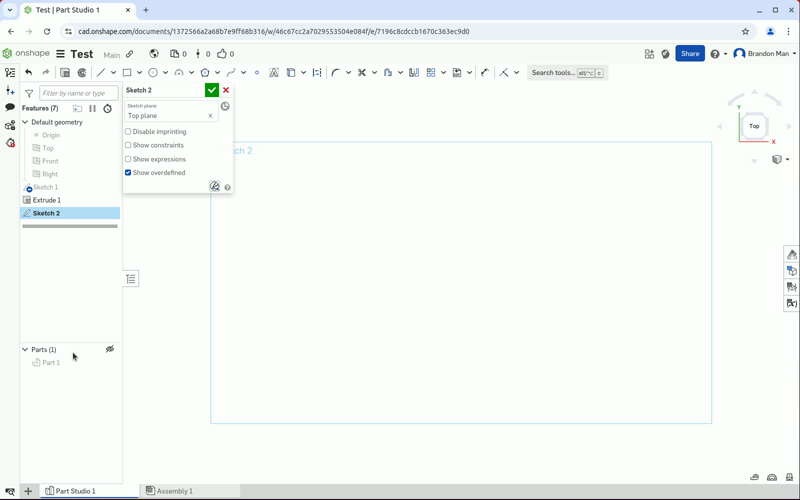
key_down(shift)
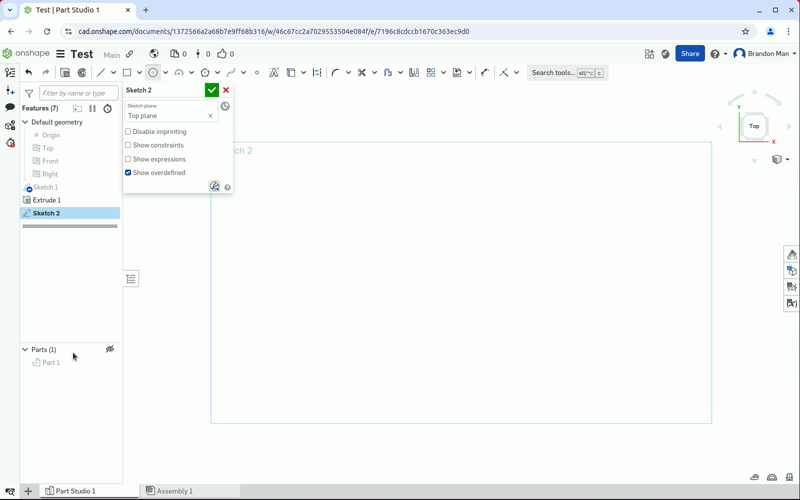
mouse_move(461, 282)
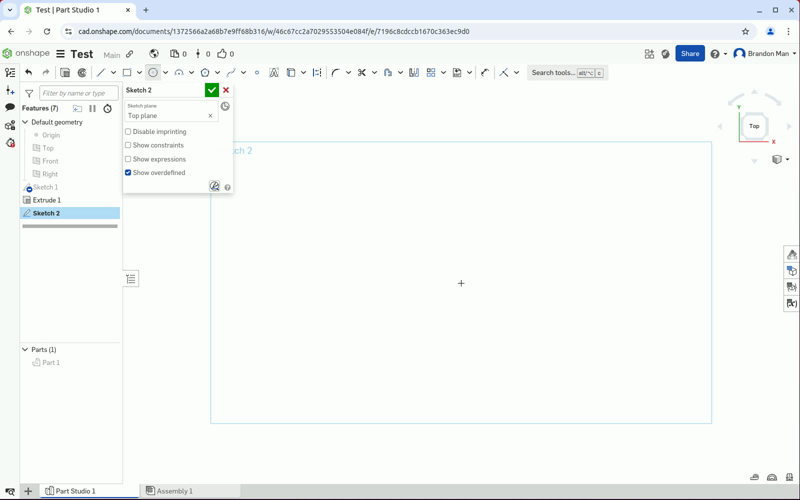
click(461, 282)
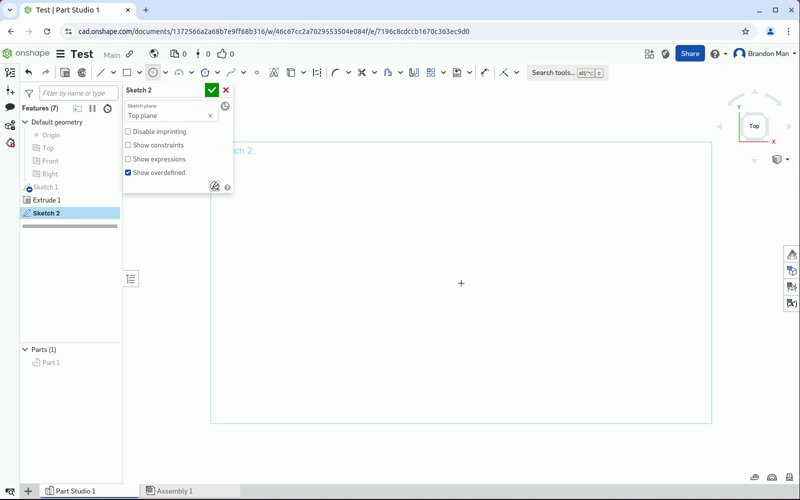
key_up(shift)
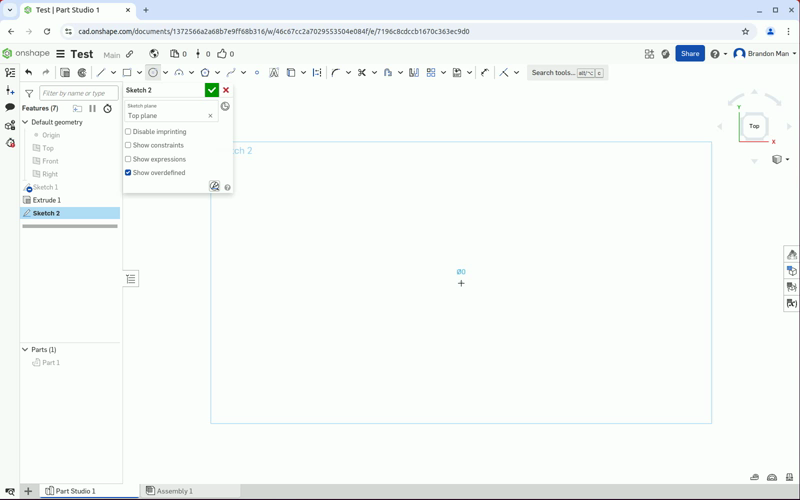
mouse_move(549, 282)
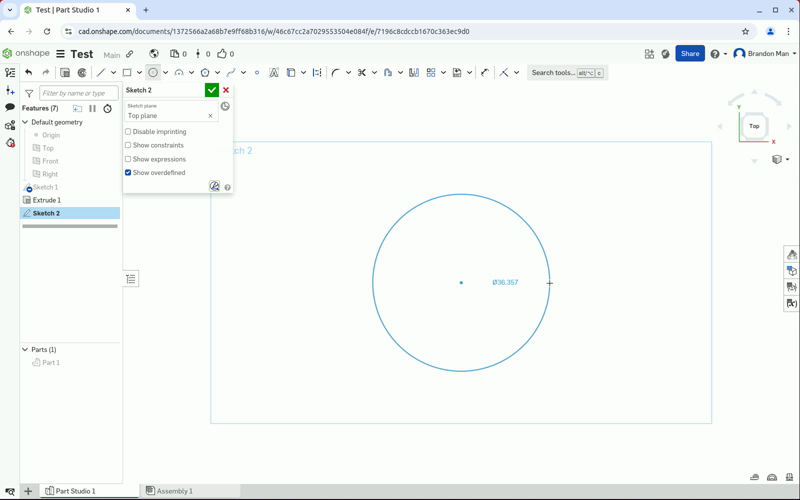
click(549, 282)
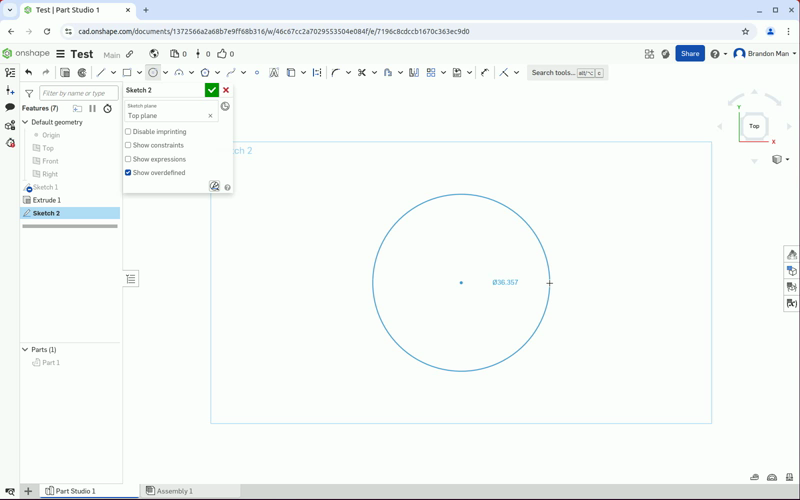
key(esc)
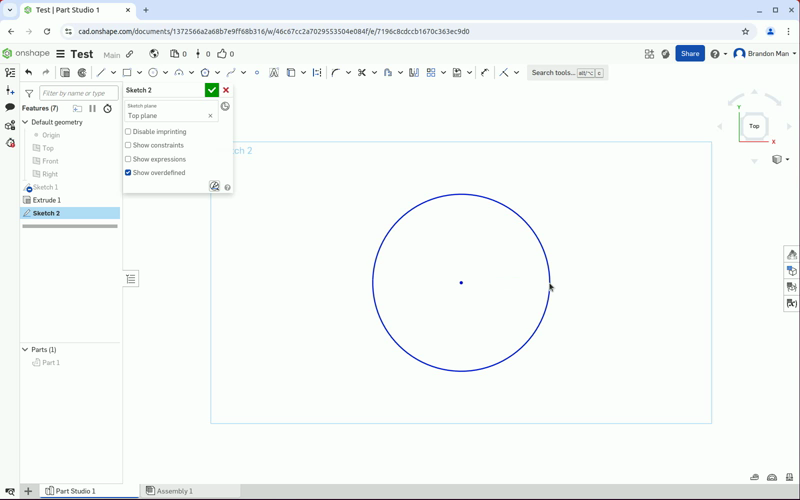
mouse_move(434, 290)
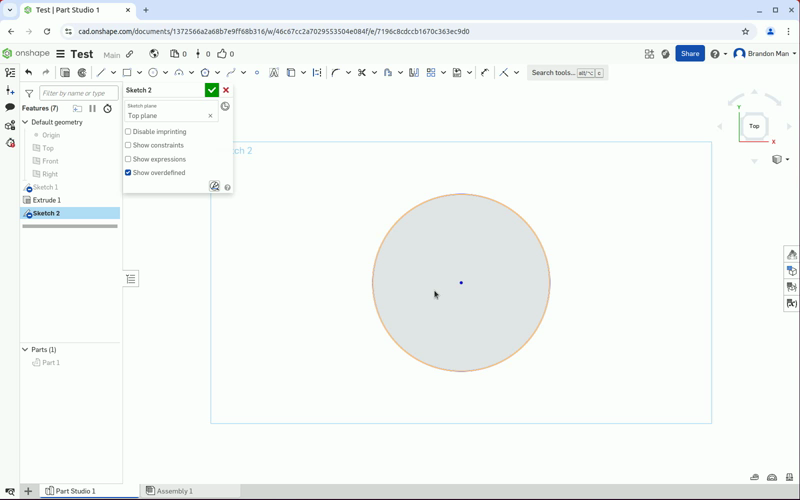
click(434, 290)
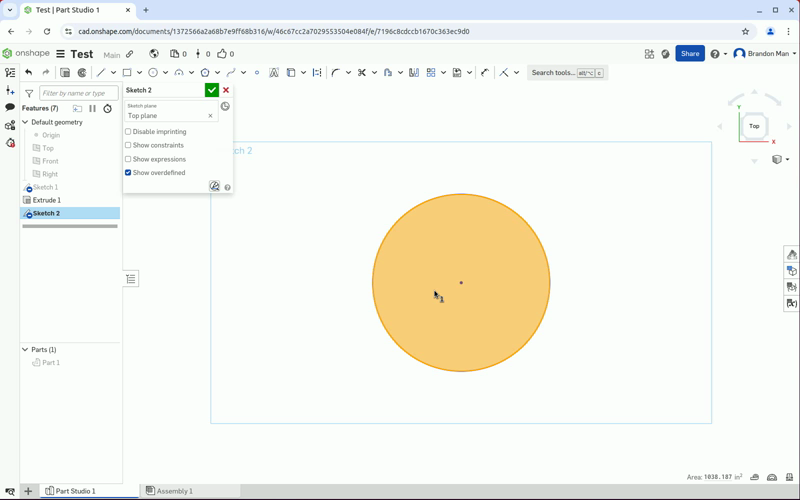
mouse_move(73, 352)
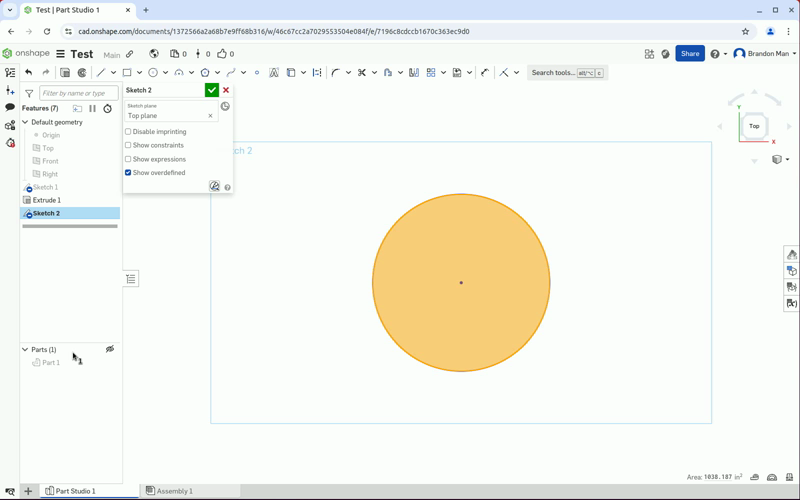
key(shift+y)
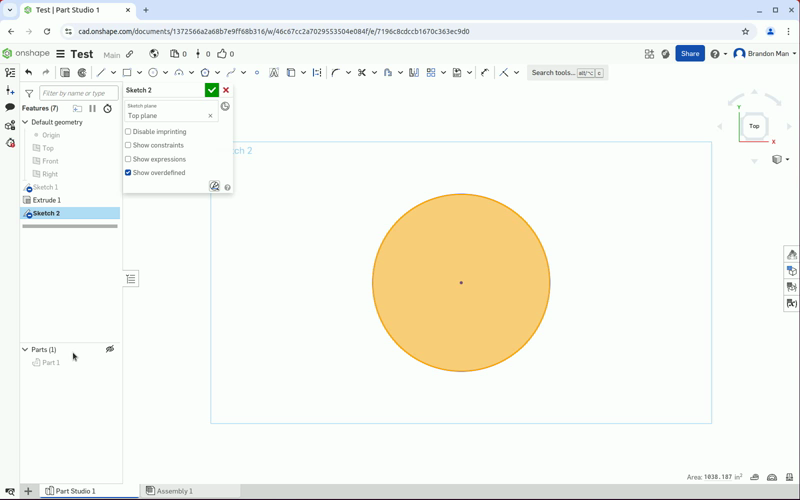
key(shift+e)
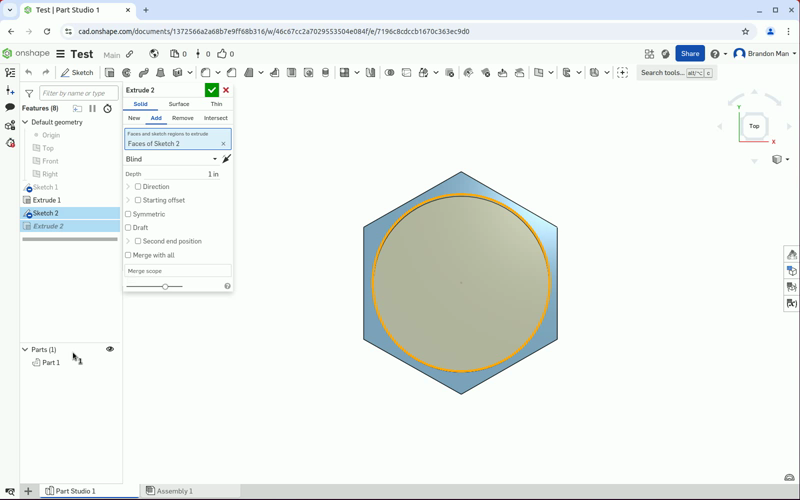
mouse_move(143, 106)
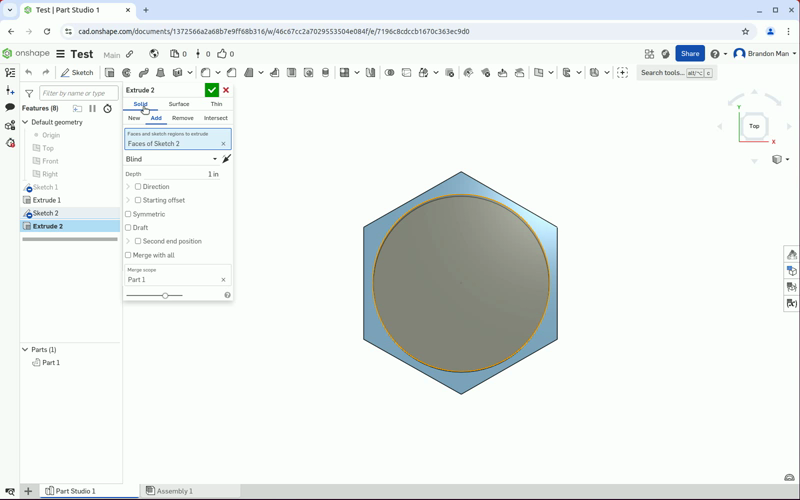
click(143, 106)
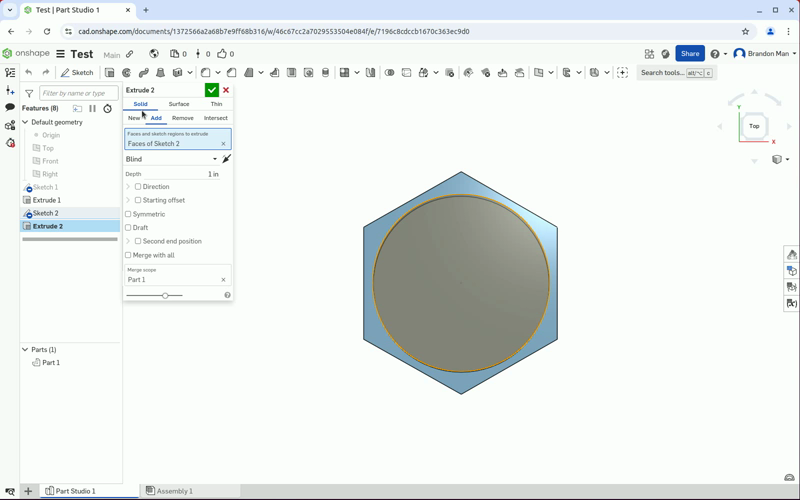
mouse_move(137, 120)
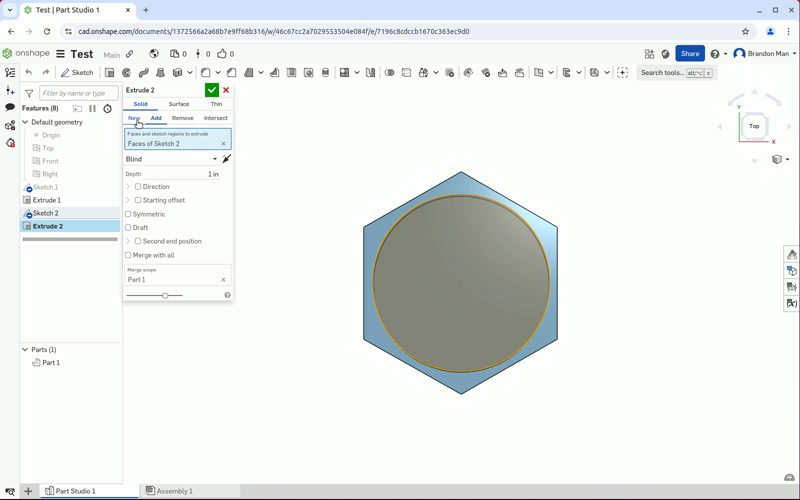
click(137, 120)
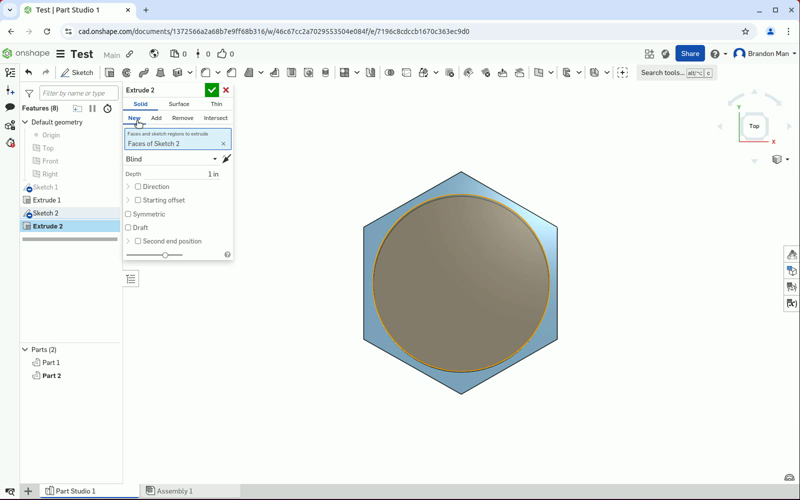
key(tab, 4)
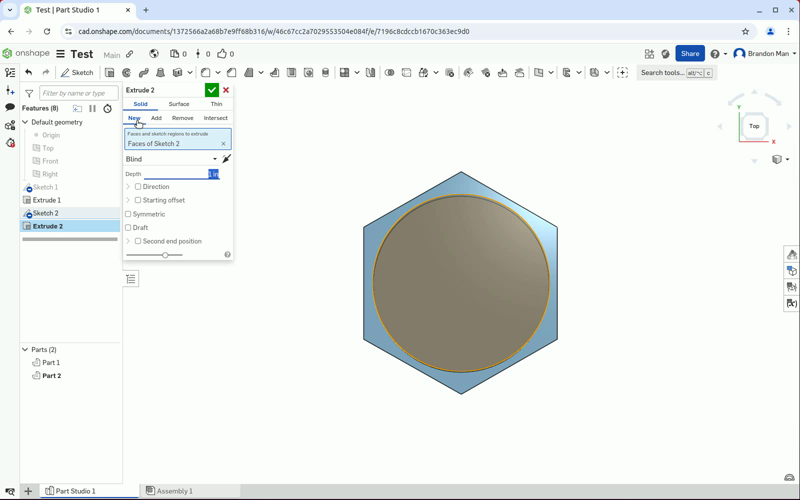
text(8.906)
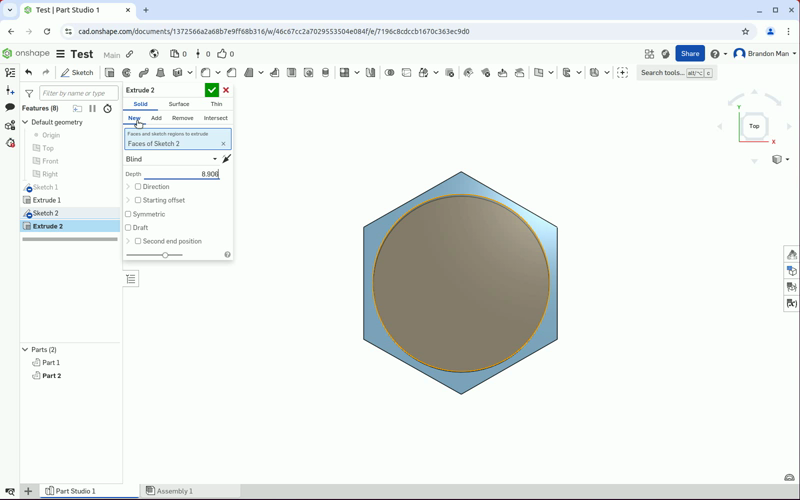
key(enter)
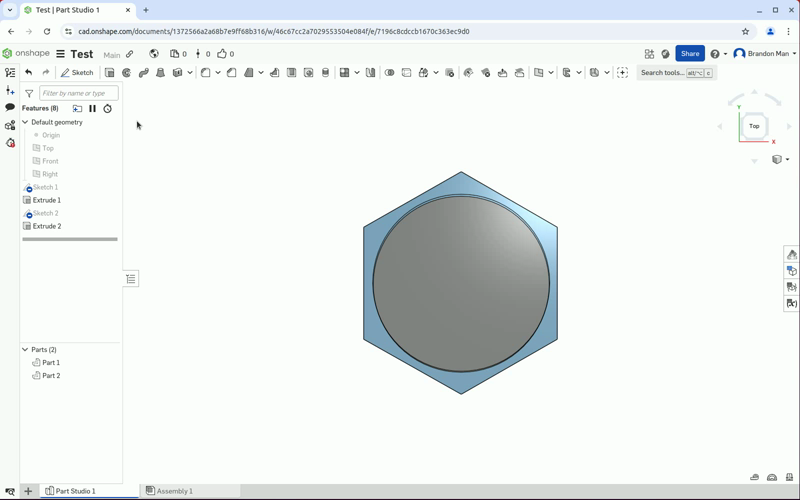
key(shift+h)
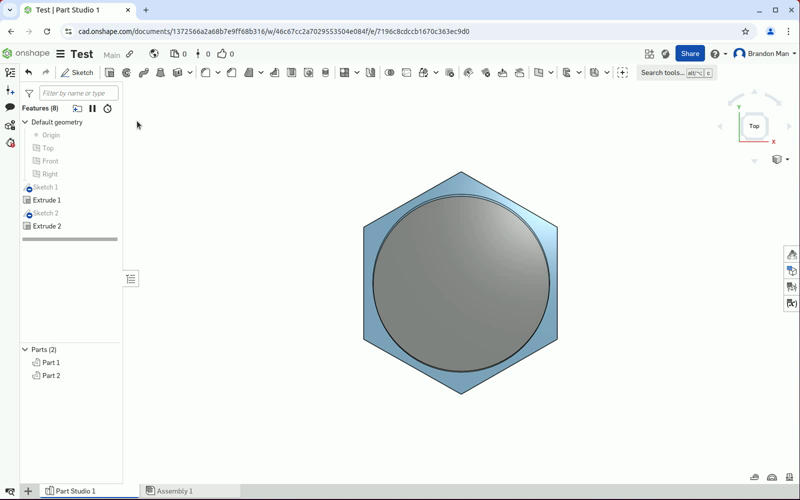
key(shift+h)
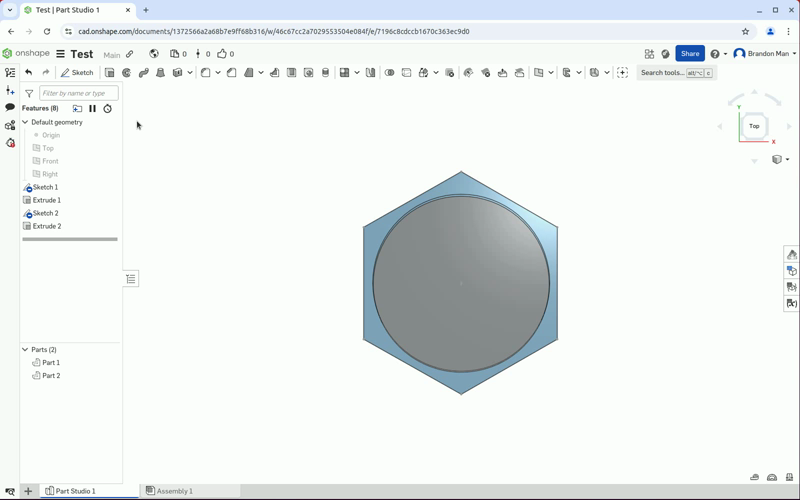
key(shift+7)
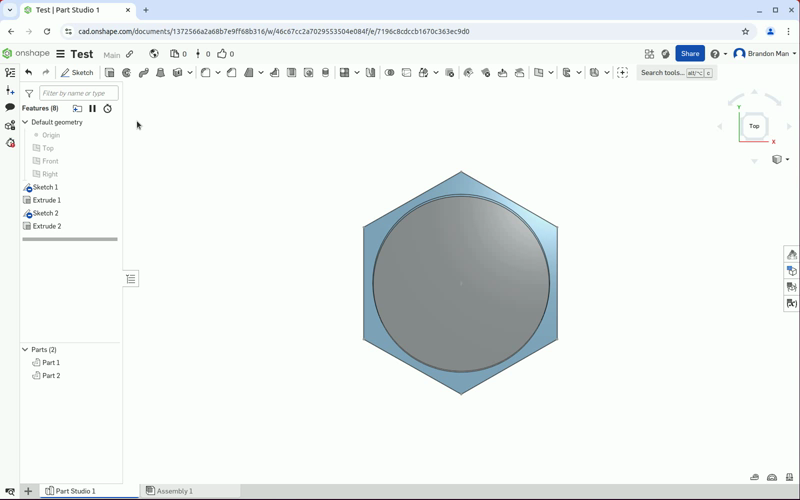
key(up, 3)
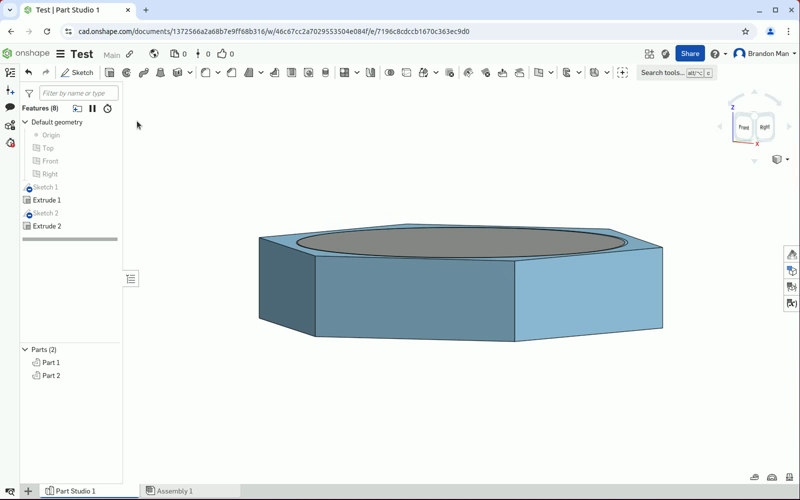
key(left, 3)
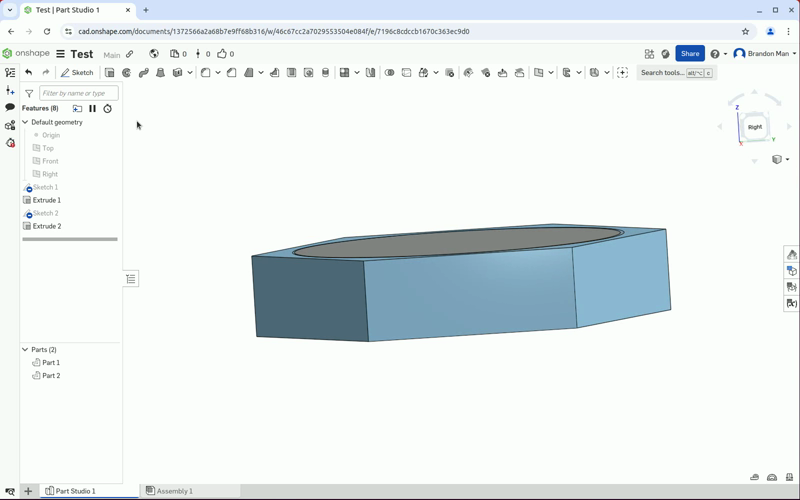
key(right, 3)
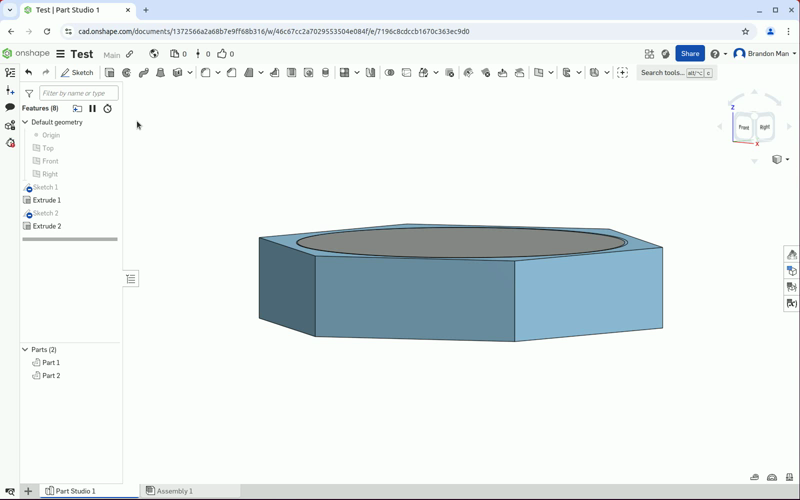
key(down, 3)
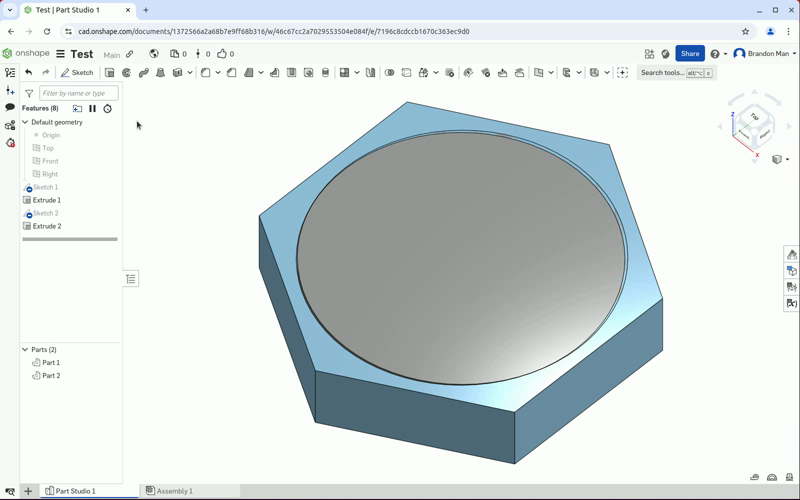
mouse_move(73, 189)
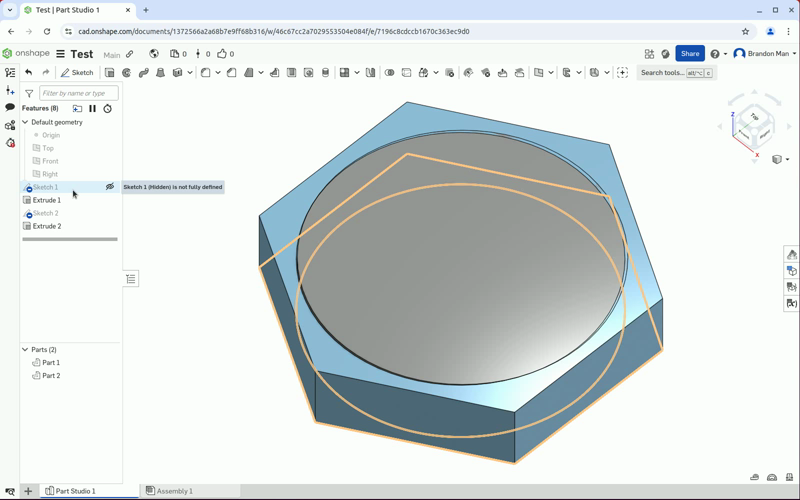
click(73, 189)